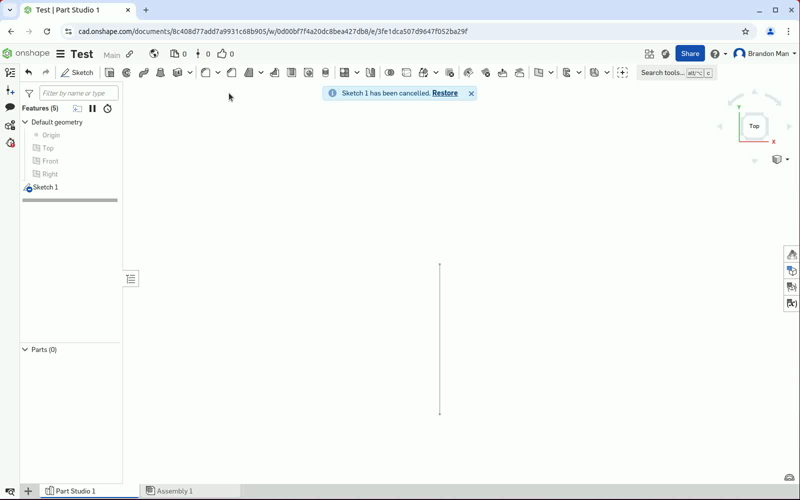
key(shift+h)
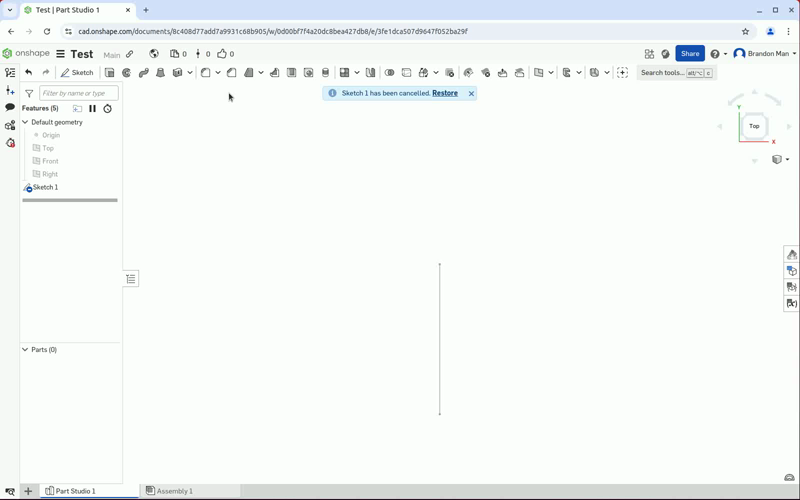
key(shift+s)
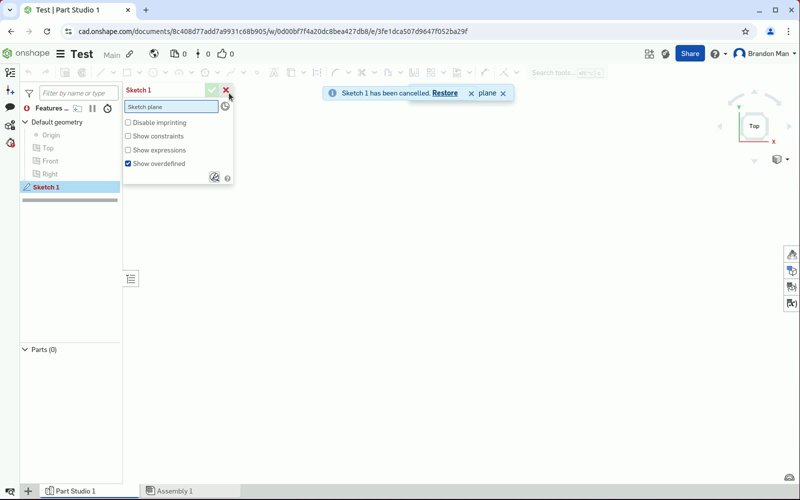
mouse_move(73, 150)
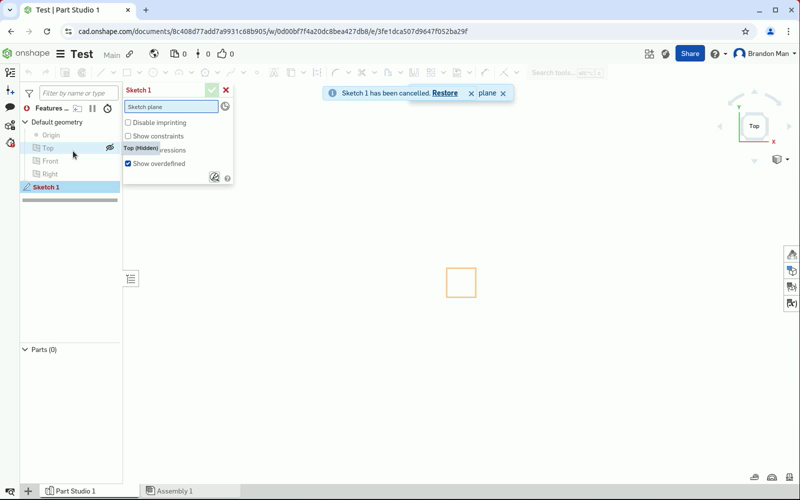
click(73, 150)
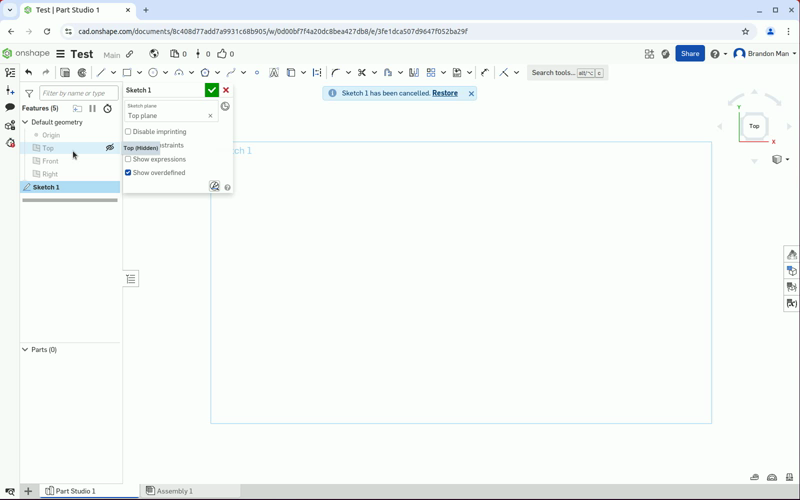
mouse_move(73, 352)
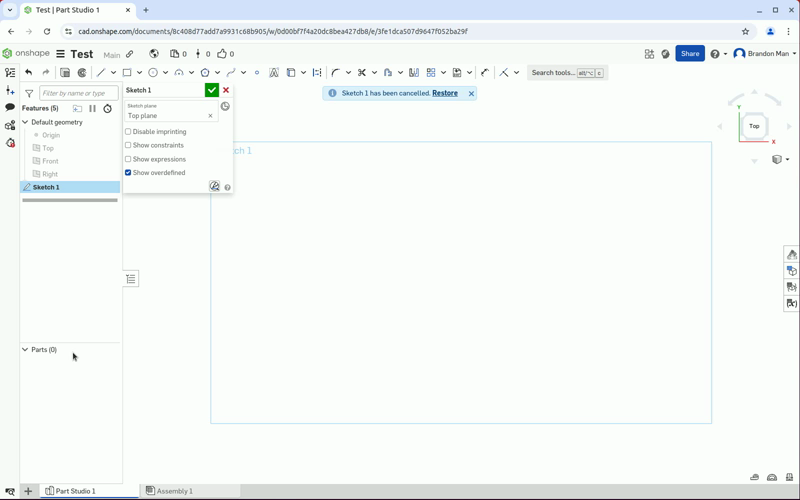
key(y)
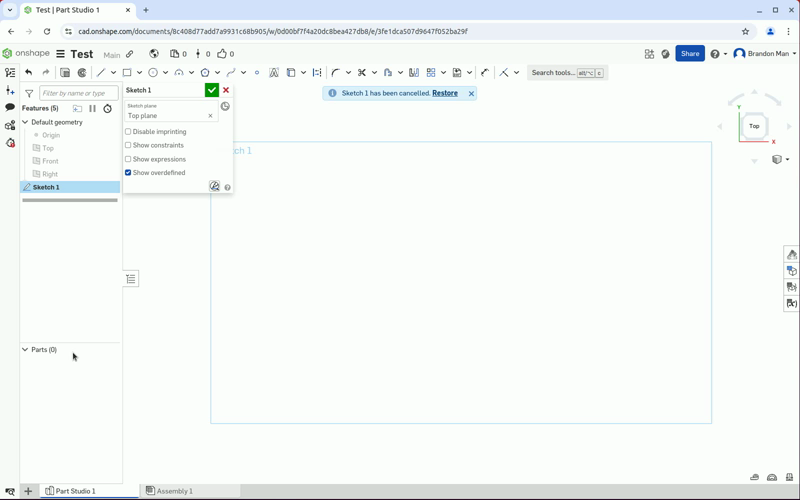
key(l)
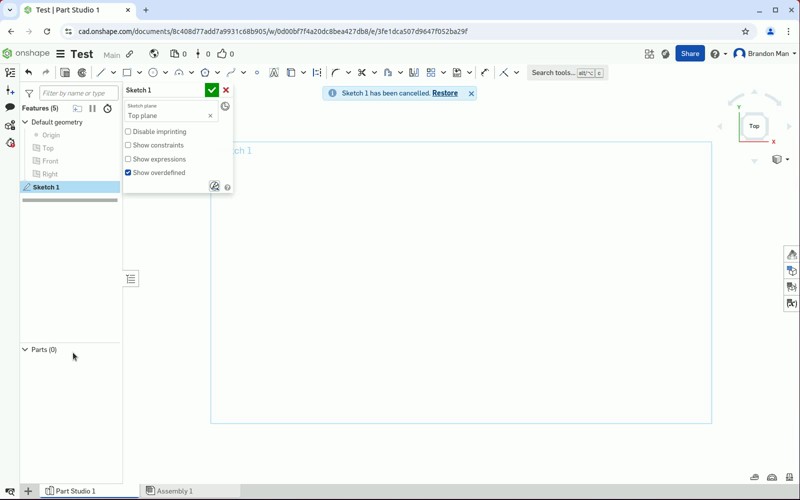
key_down(shift)
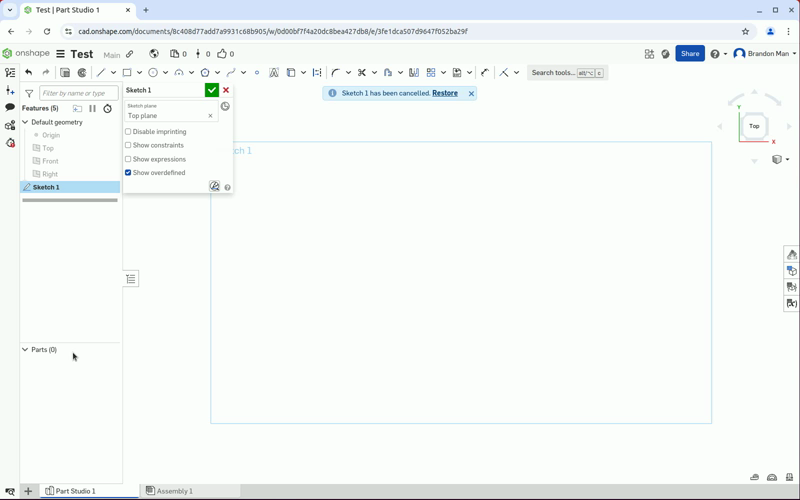
mouse_move(392, 351)
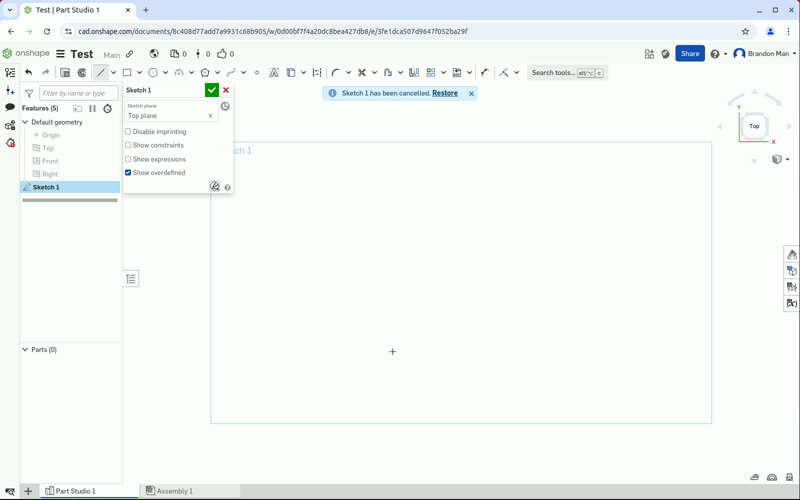
click(392, 351)
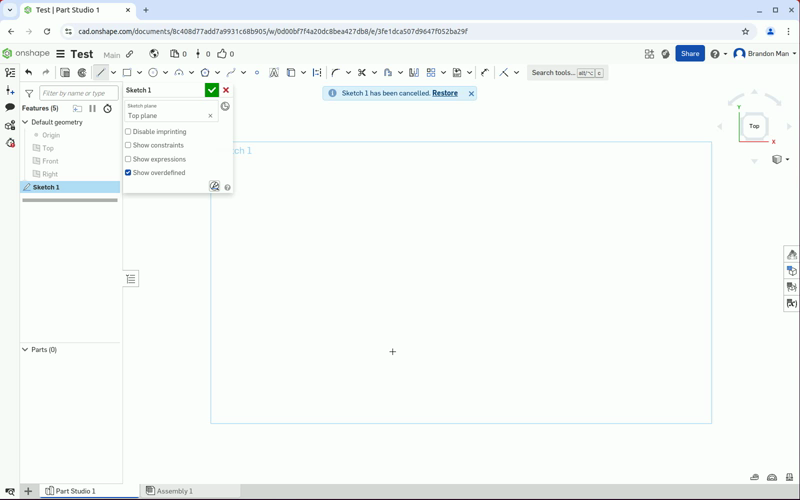
key_up(shift)
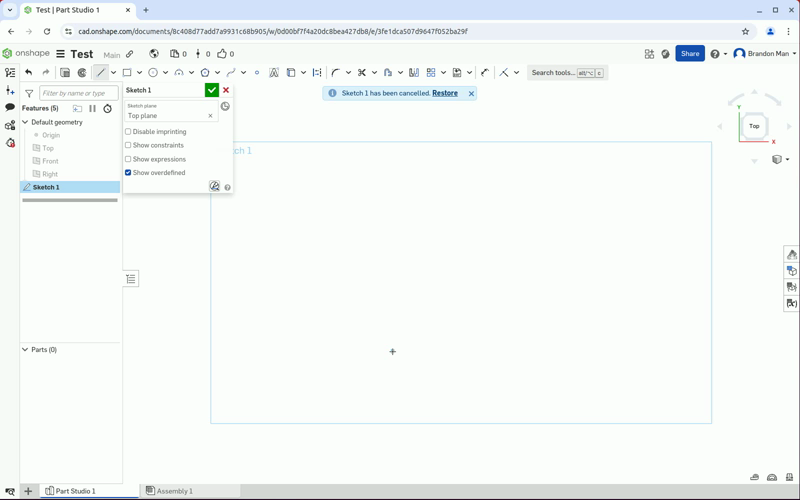
key_down(shift)
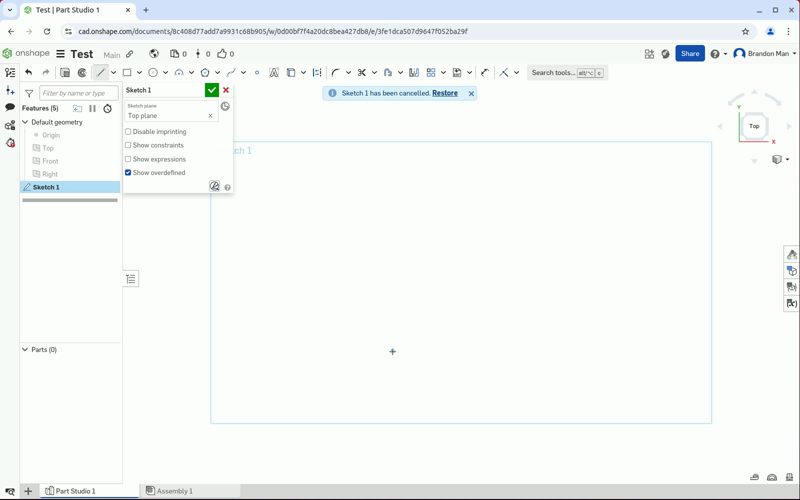
mouse_move(527, 351)
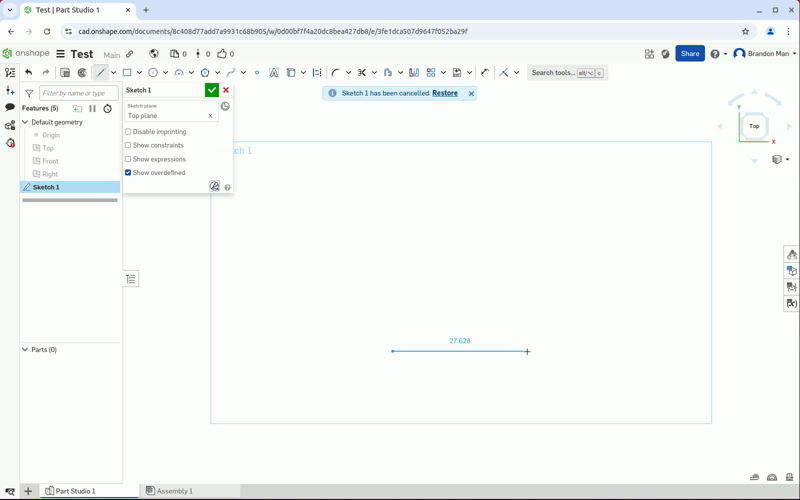
click(527, 351)
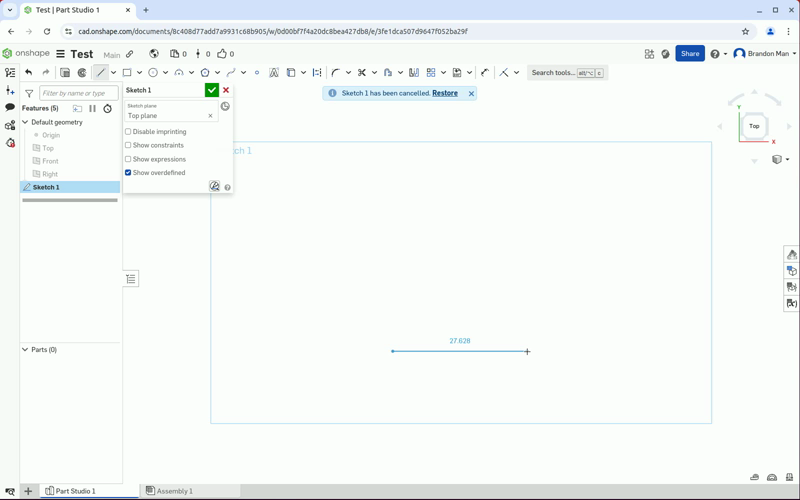
key_up(shift)
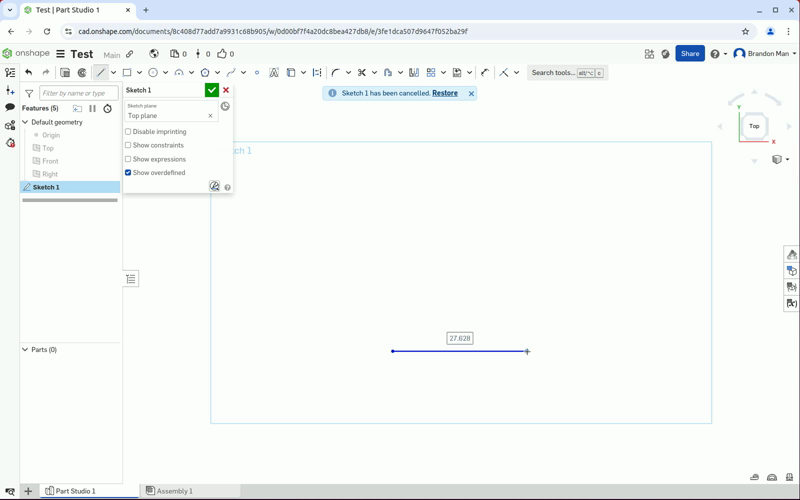
key_down(shift)
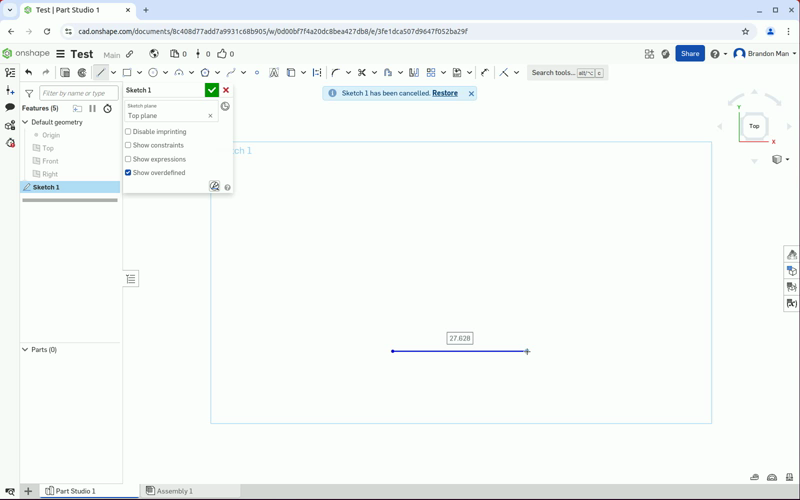
mouse_move(527, 216)
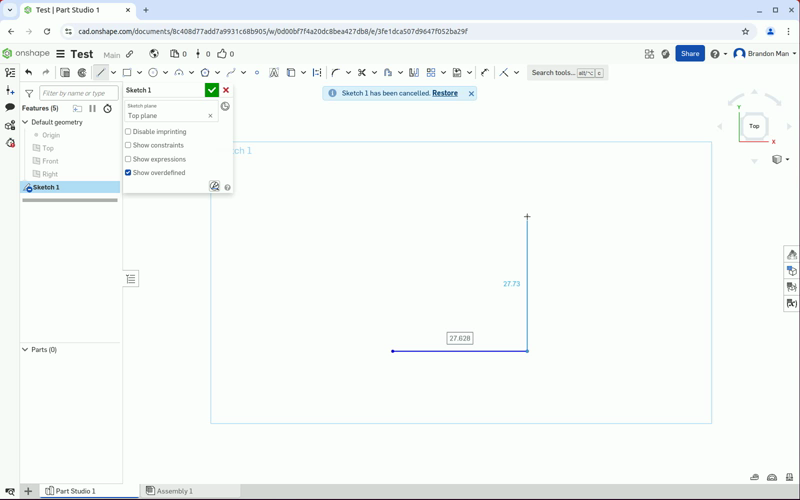
click(527, 216)
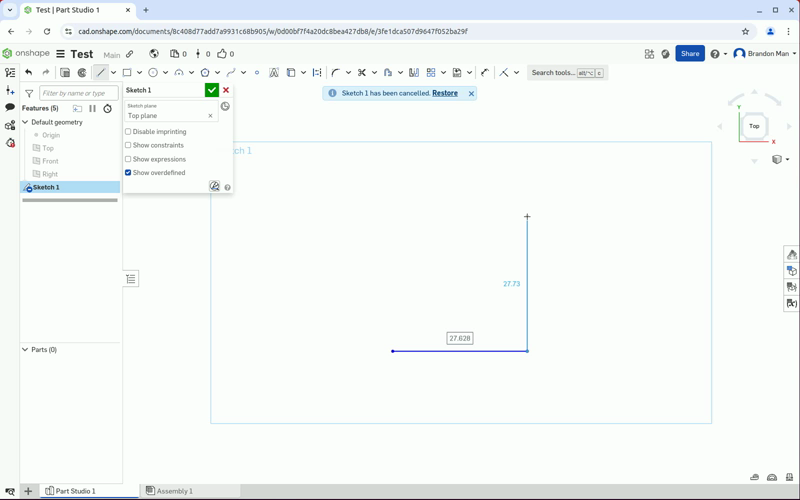
key_up(shift)
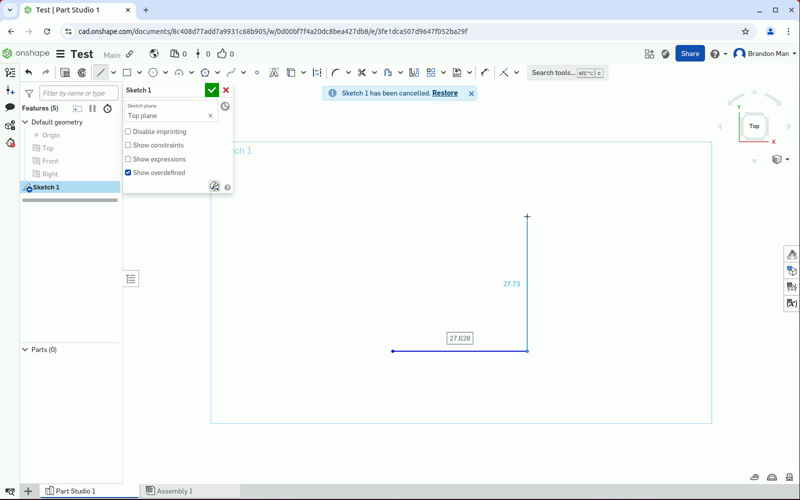
key_down(shift)
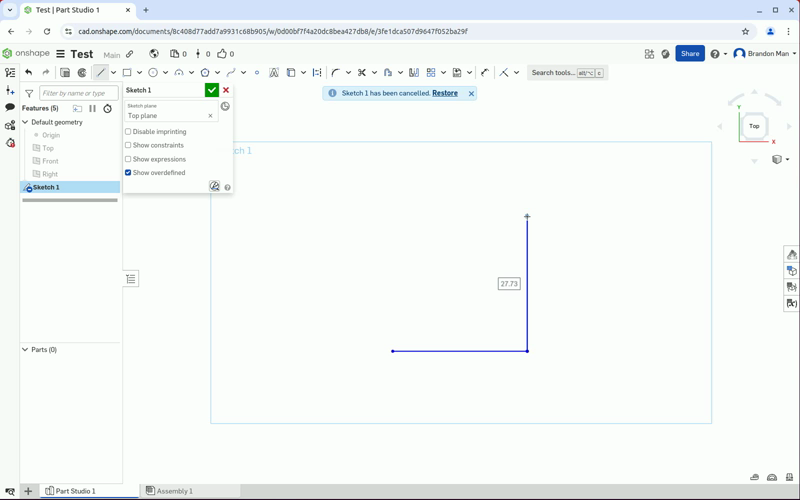
mouse_move(392, 216)
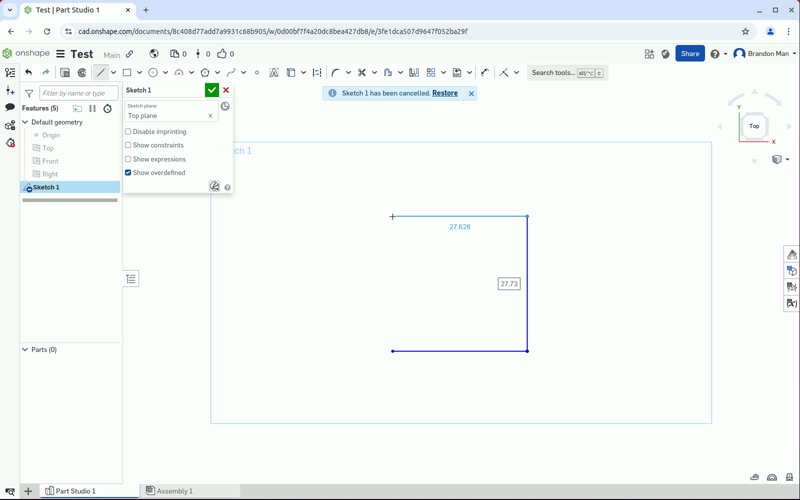
click(392, 216)
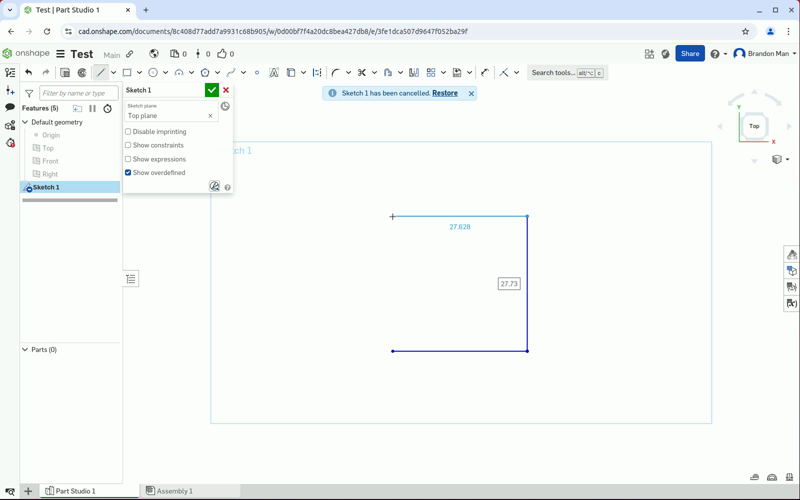
key_up(shift)
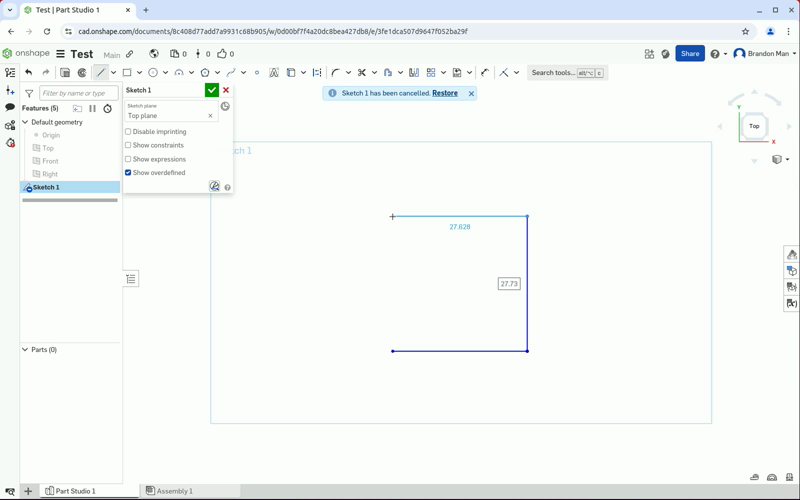
key_down(shift)
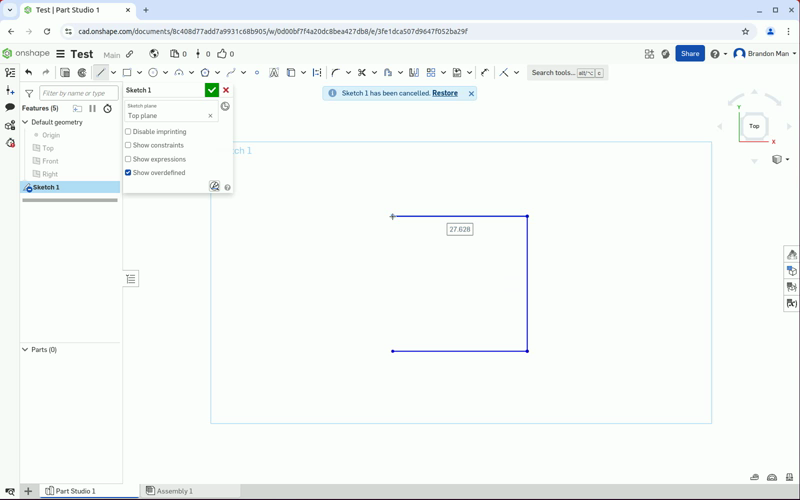
mouse_move(392, 351)
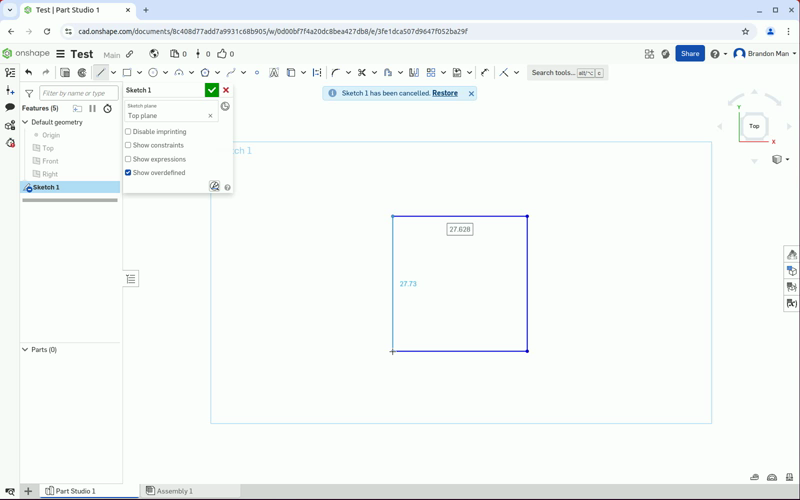
key_up(shift)
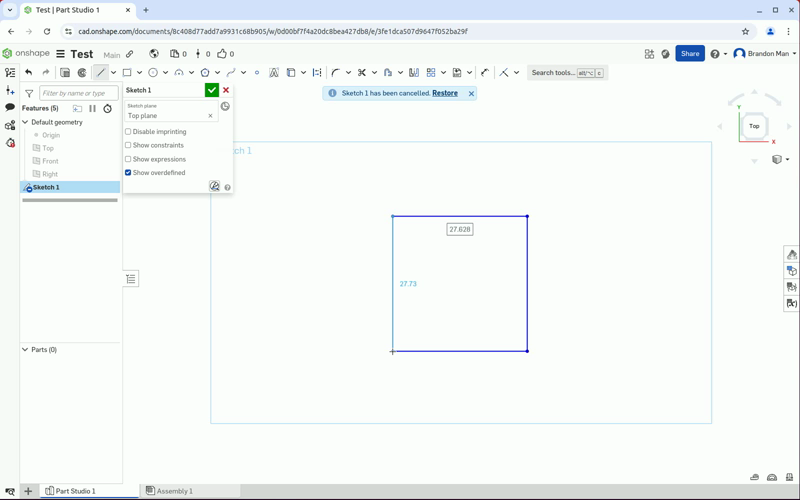
click(392, 351)
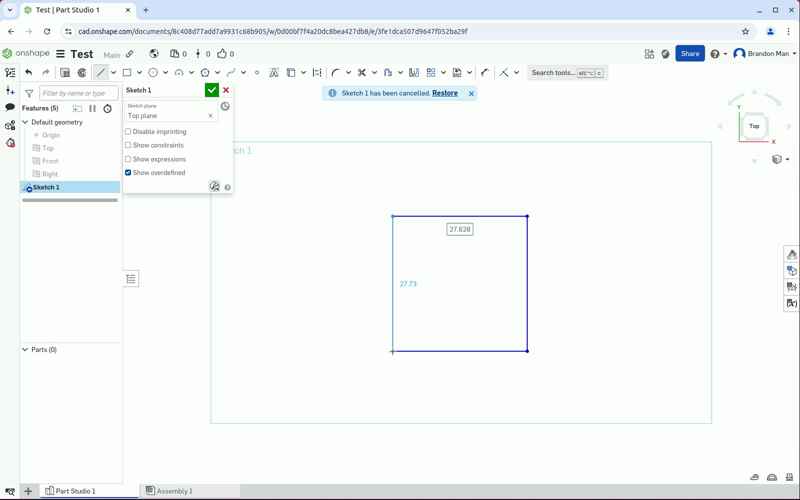
key(esc)
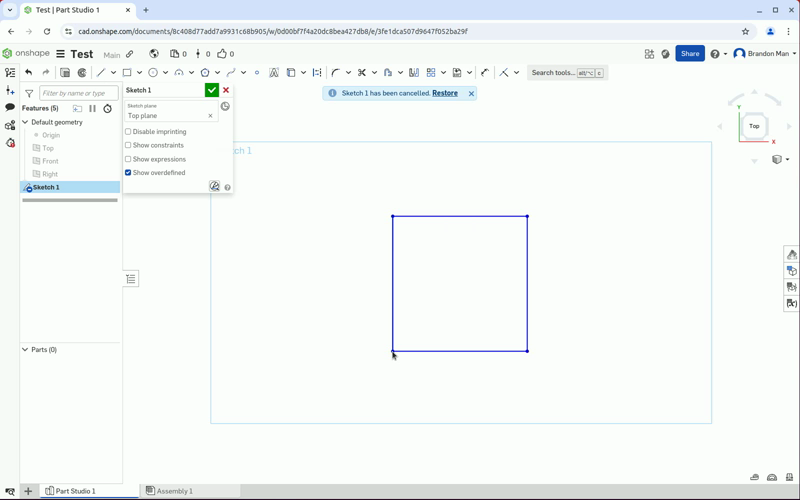
mouse_move(475, 299)
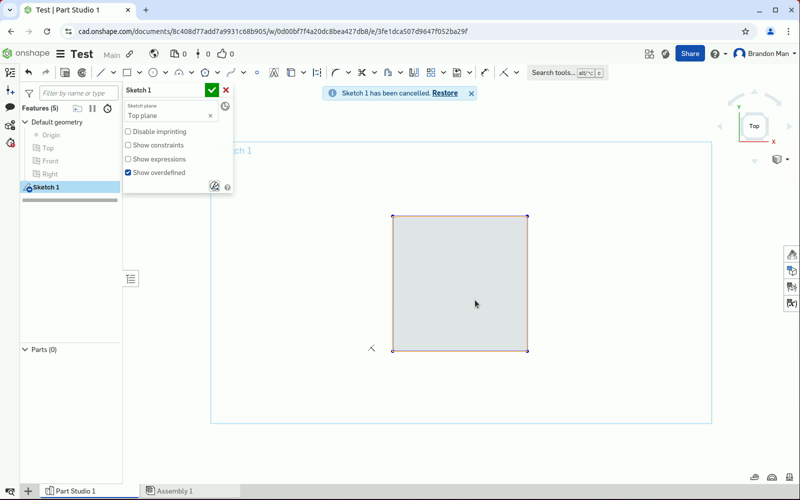
click(475, 299)
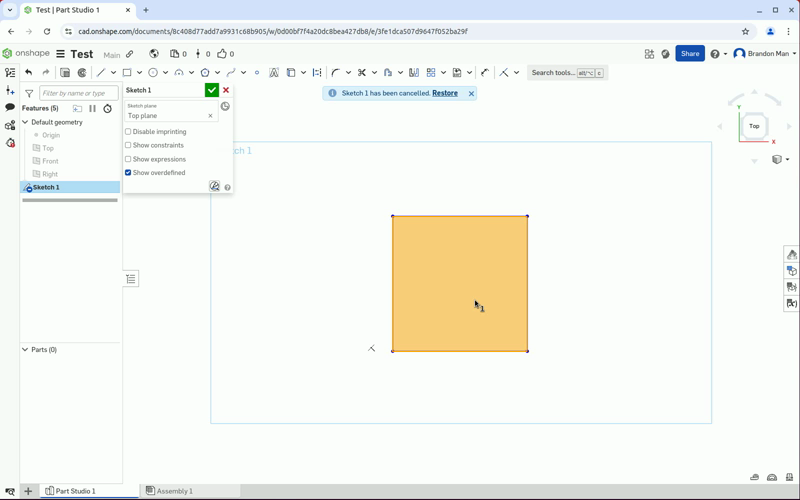
mouse_move(73, 352)
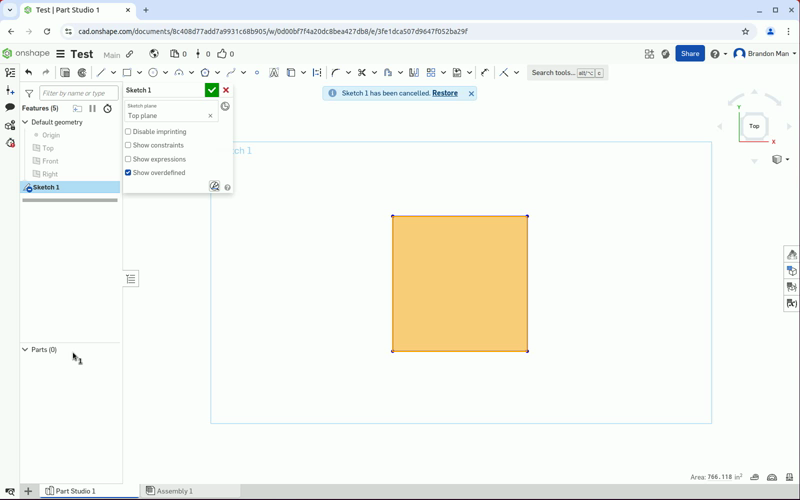
key(shift+y)
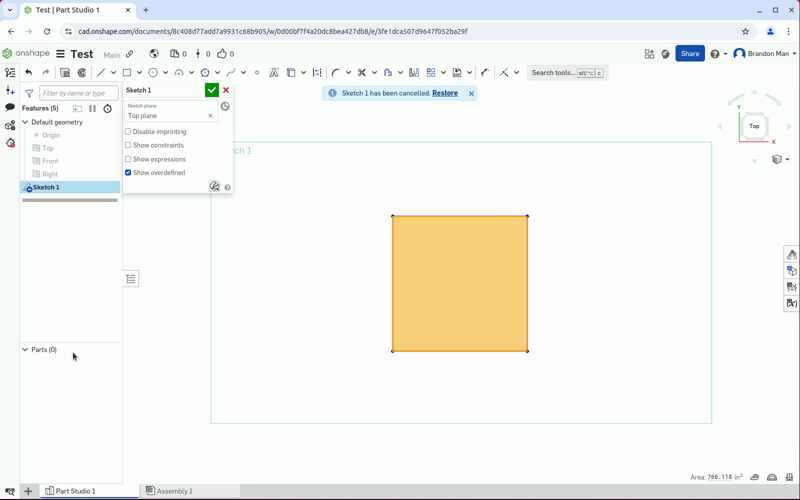
key(shift+e)
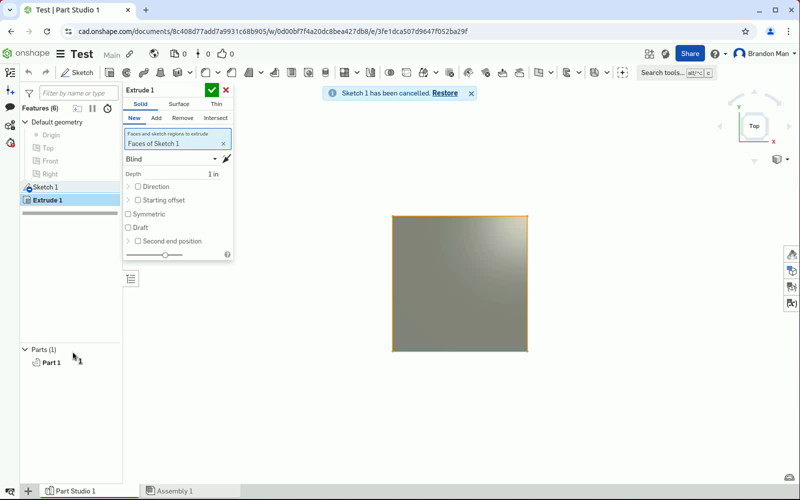
mouse_move(143, 106)
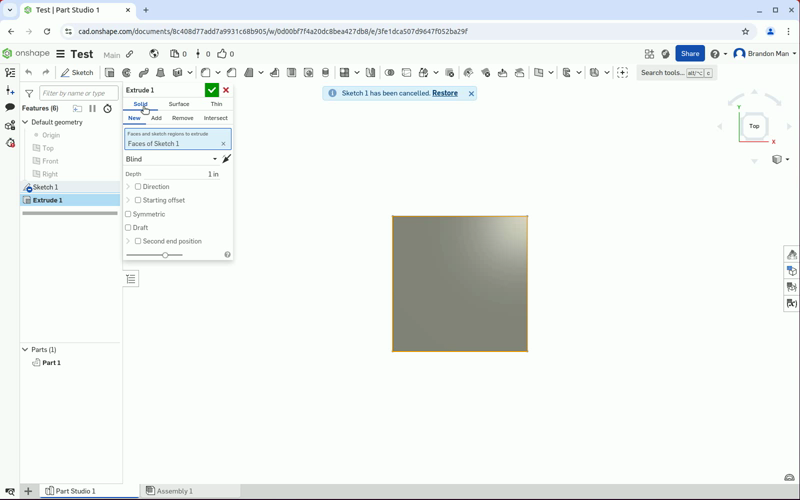
click(143, 106)
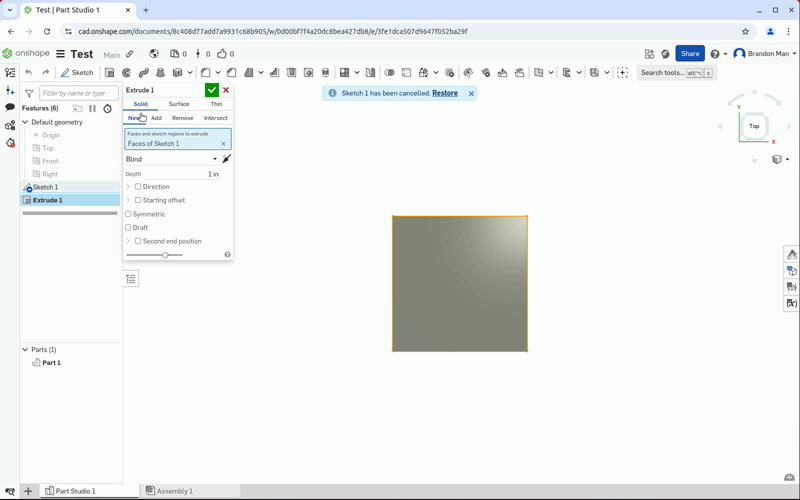
mouse_move(137, 120)
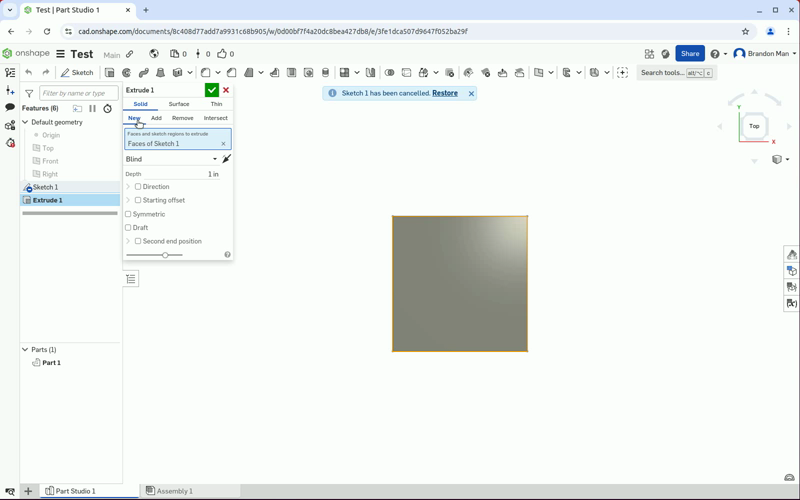
click(137, 120)
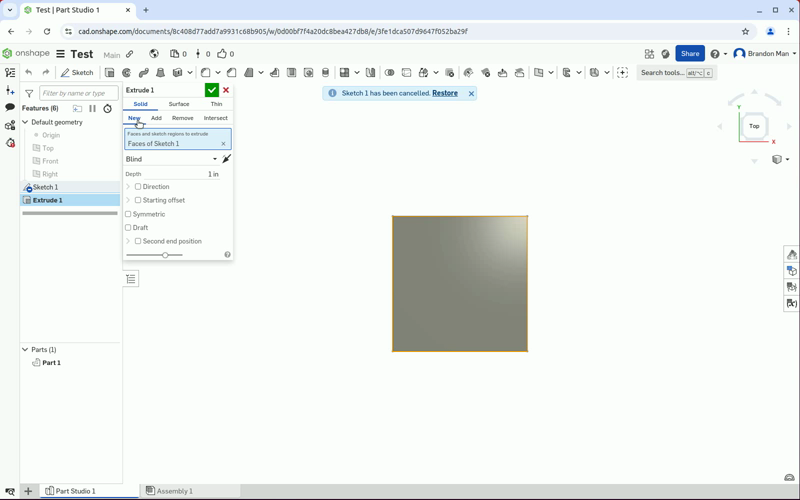
key(tab, 4)
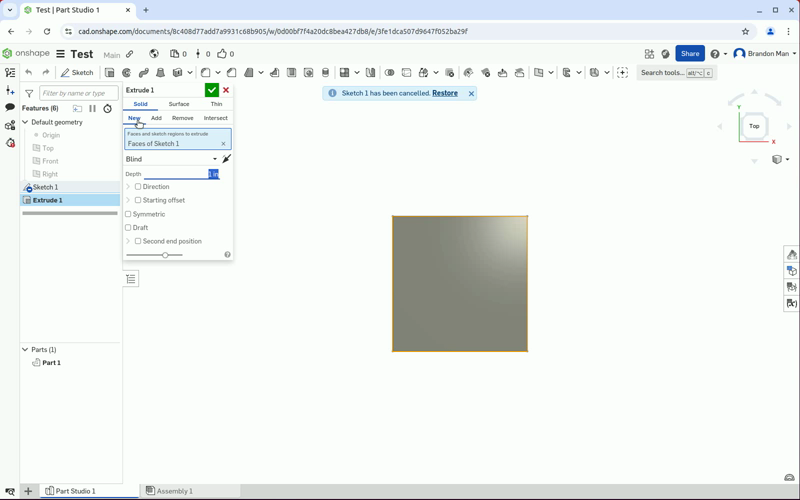
text(-11.554)
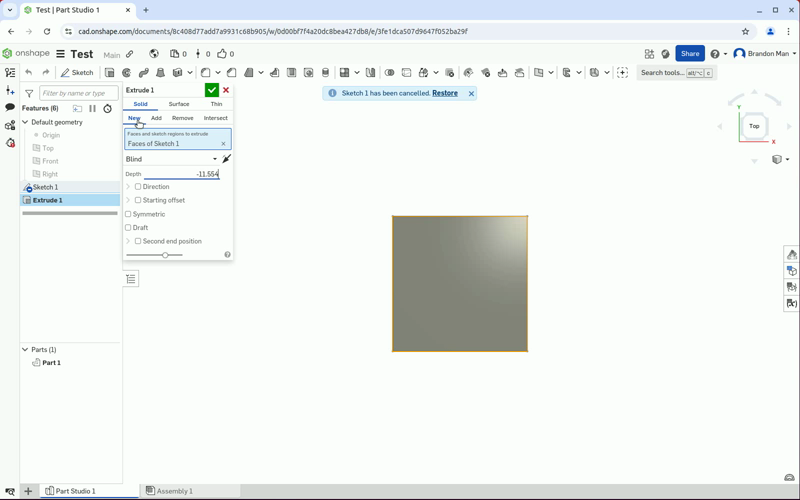
key(enter)
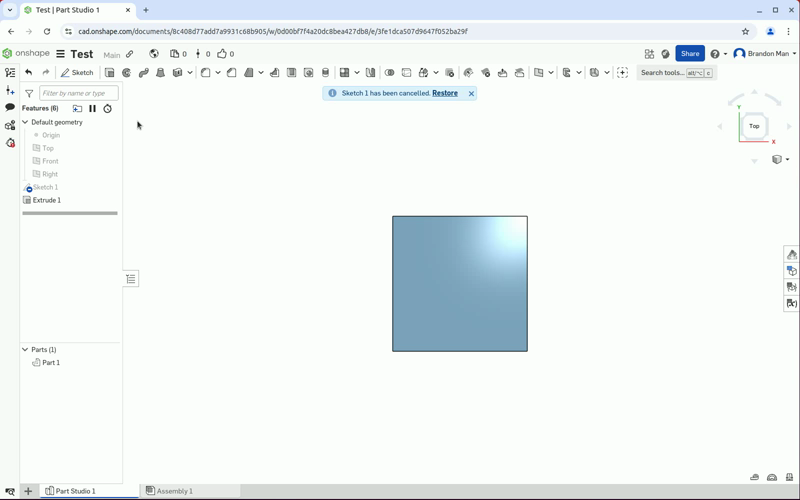
key(shift+h)
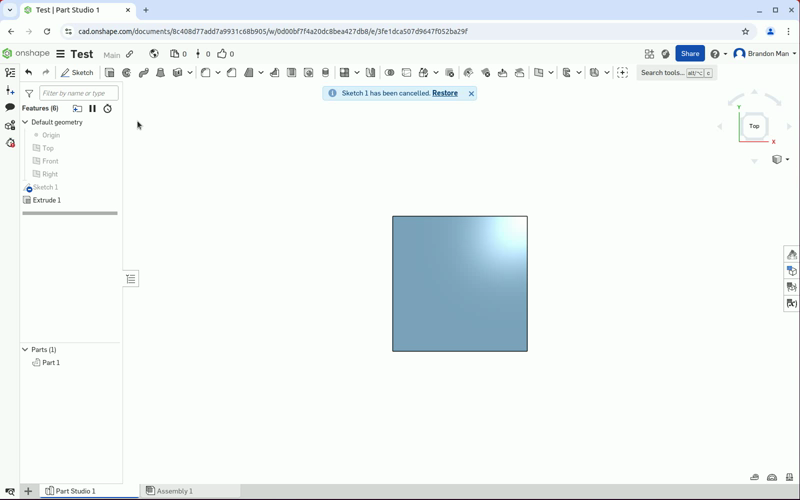
key(shift+h)
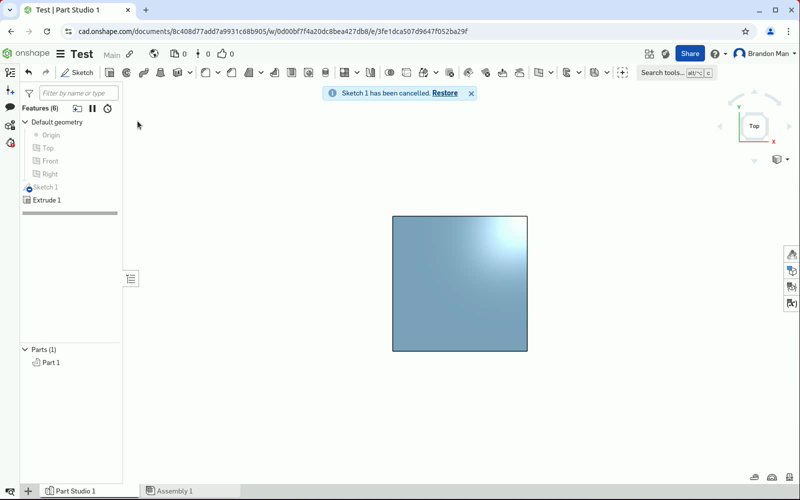
mouse_move(73, 189)
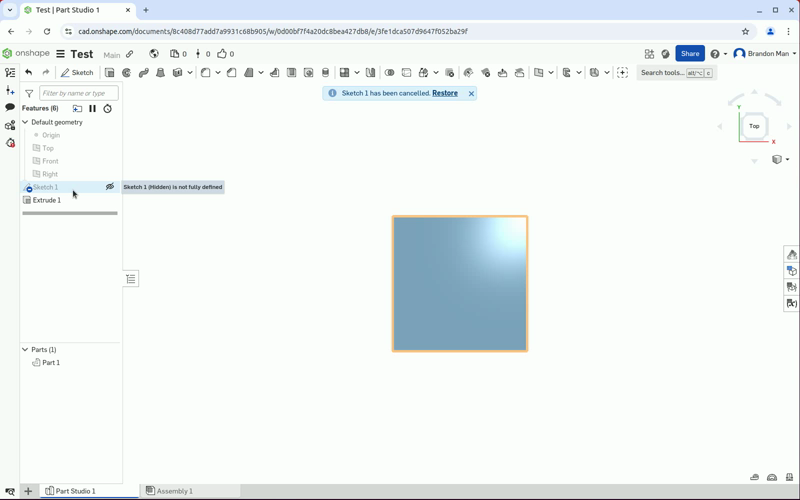
click(73, 189)
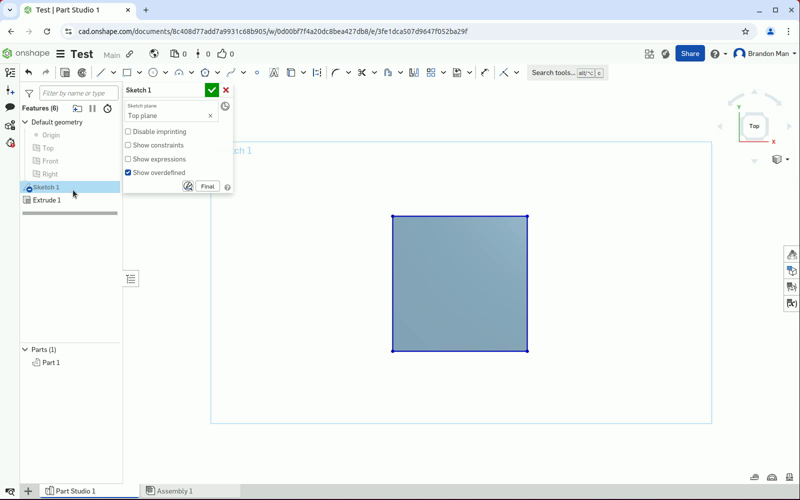
mouse_move(229, 92)
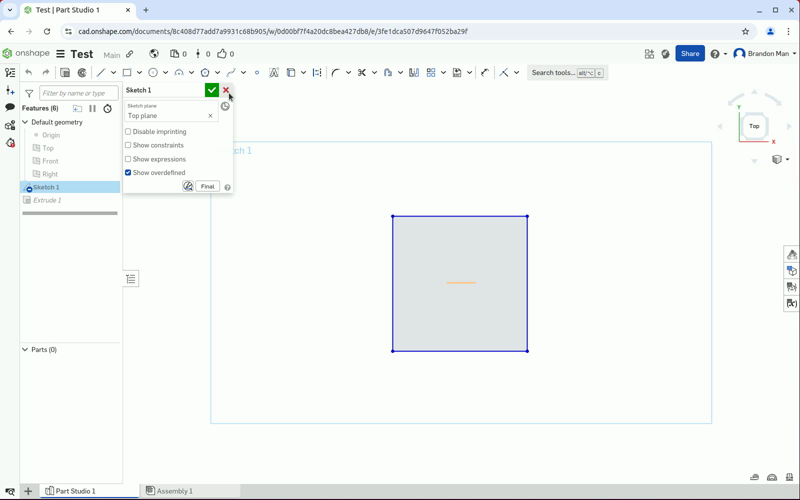
click(229, 92)
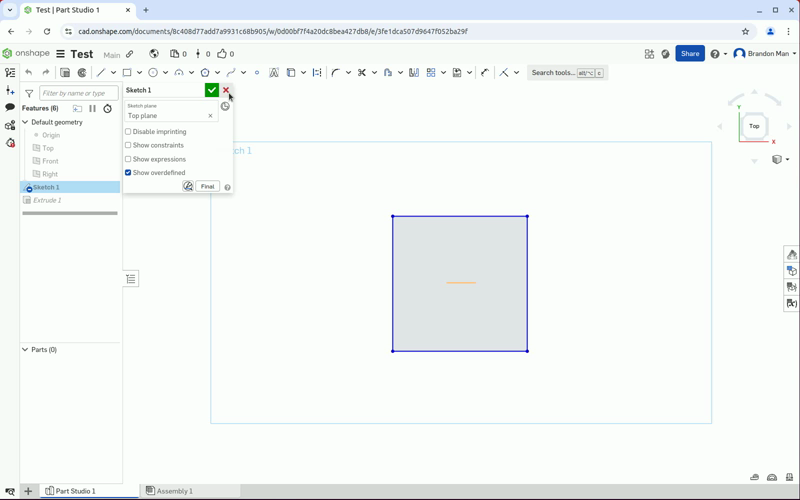
key(shift+s)
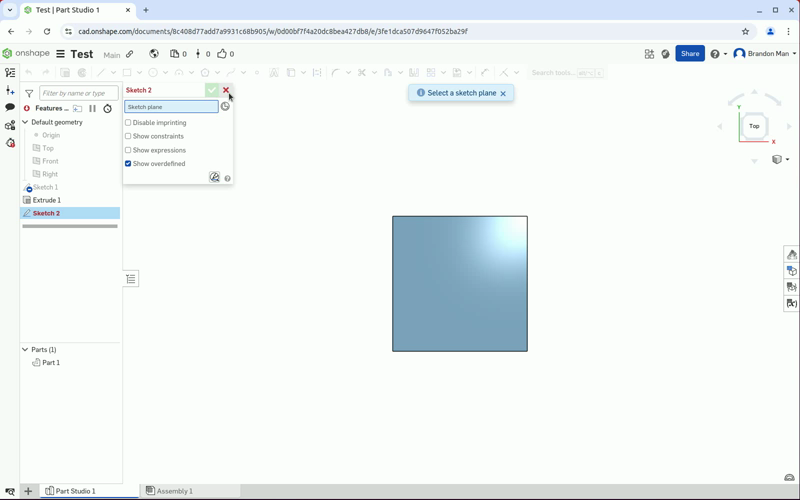
mouse_move(73, 150)
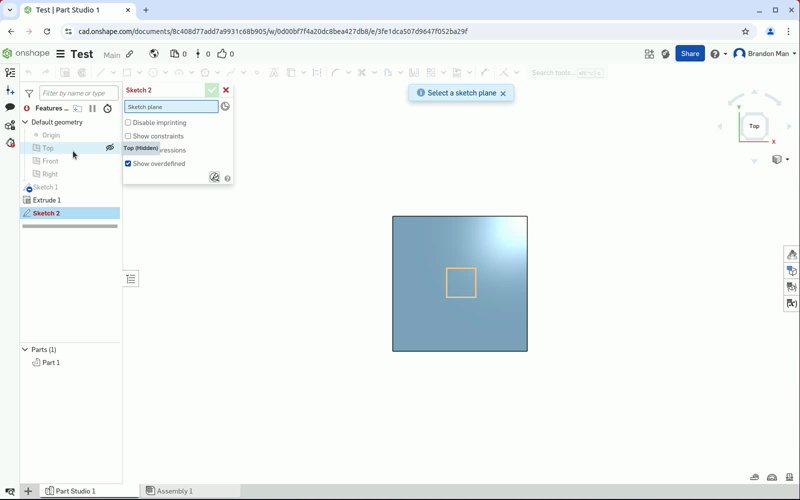
click(73, 150)
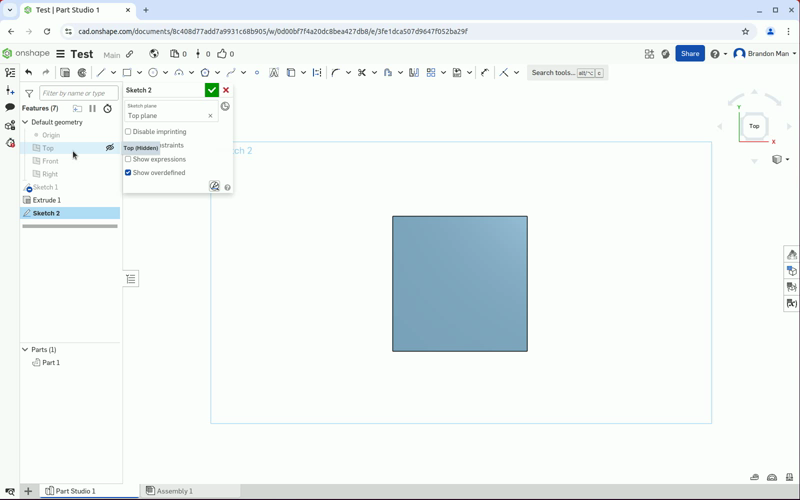
mouse_move(73, 352)
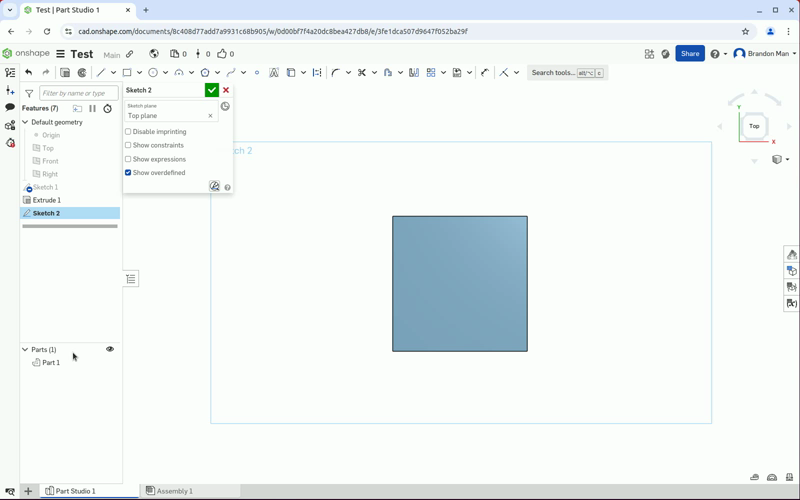
key(y)
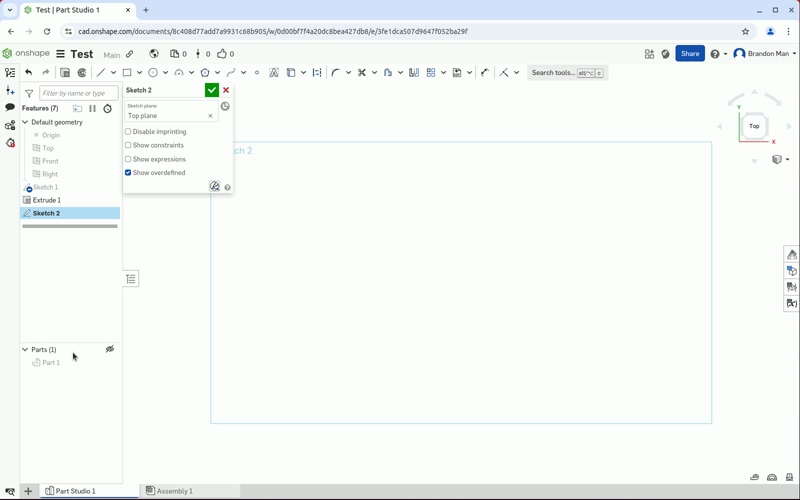
key(l)
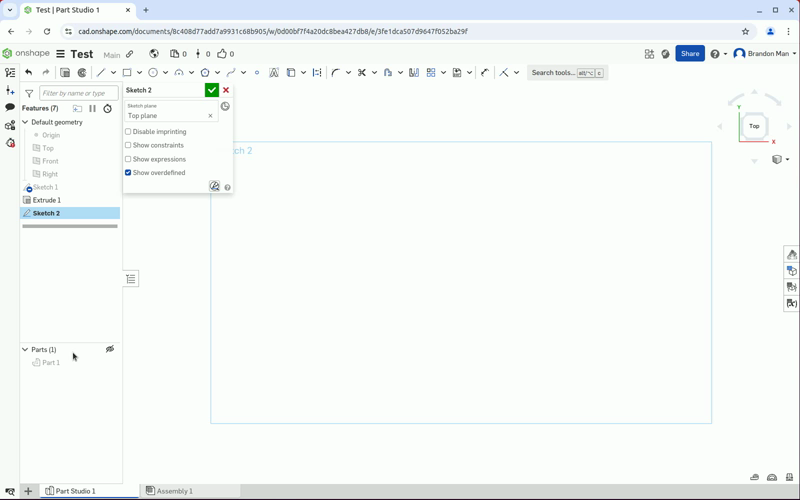
key_down(shift)
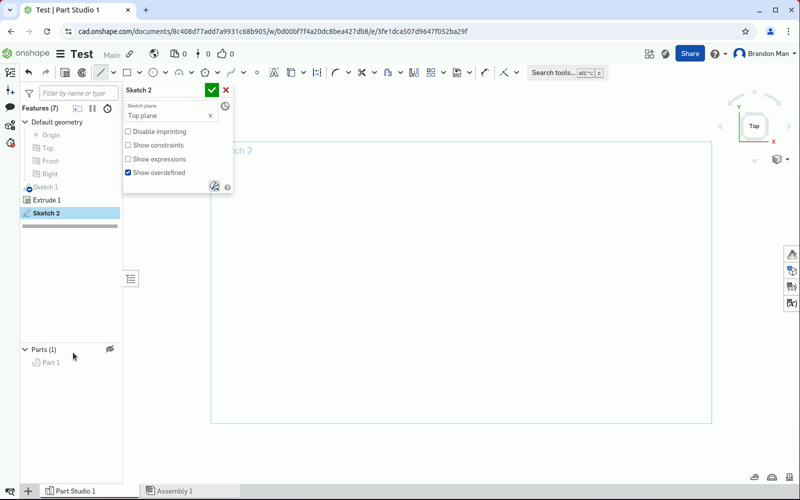
mouse_move(376, 367)
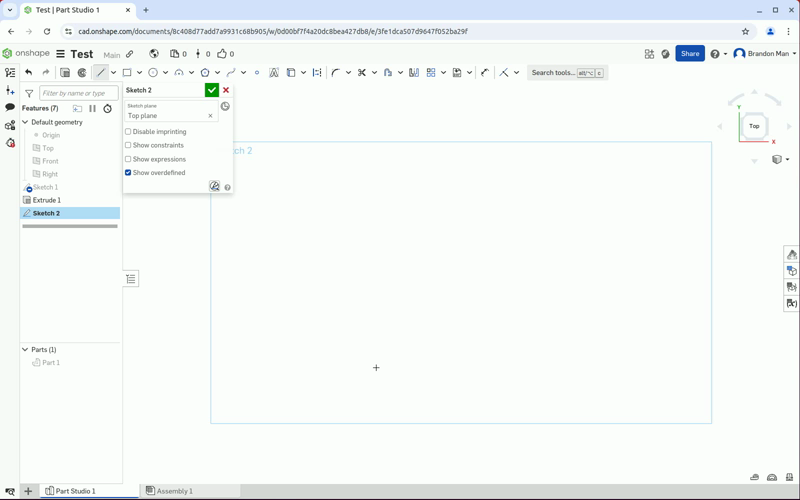
click(376, 367)
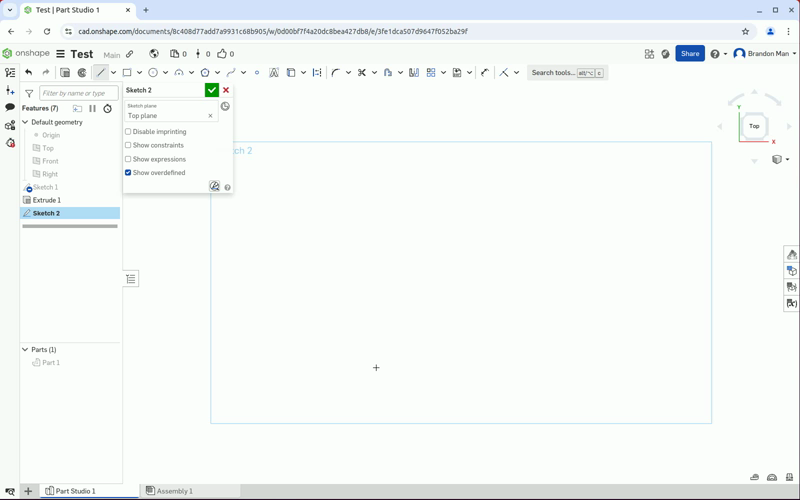
key_up(shift)
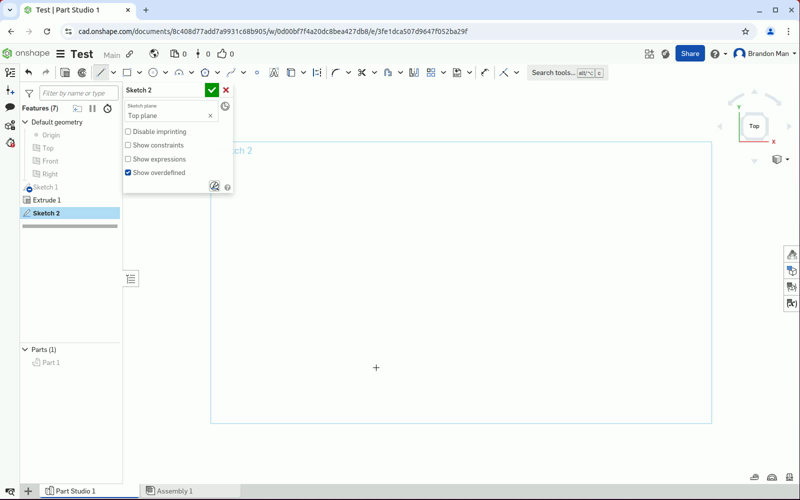
key_down(shift)
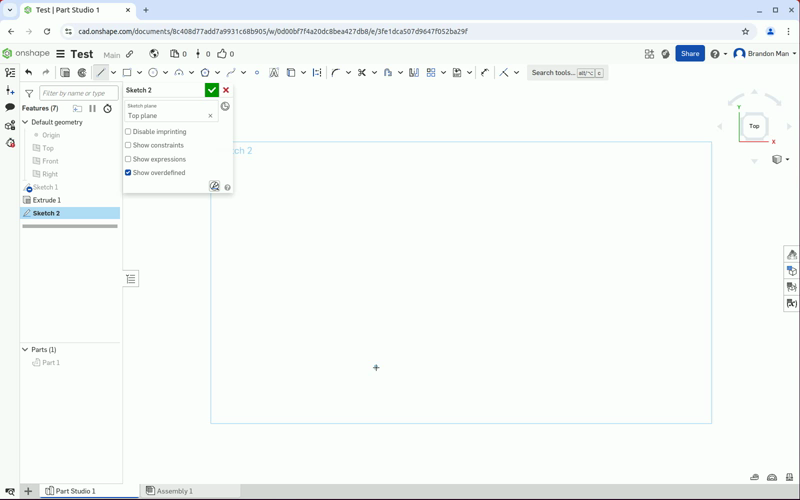
mouse_move(544, 367)
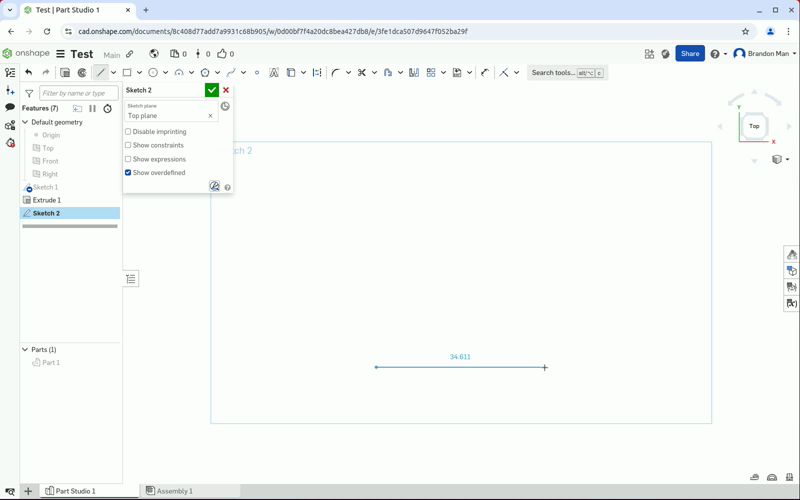
click(544, 367)
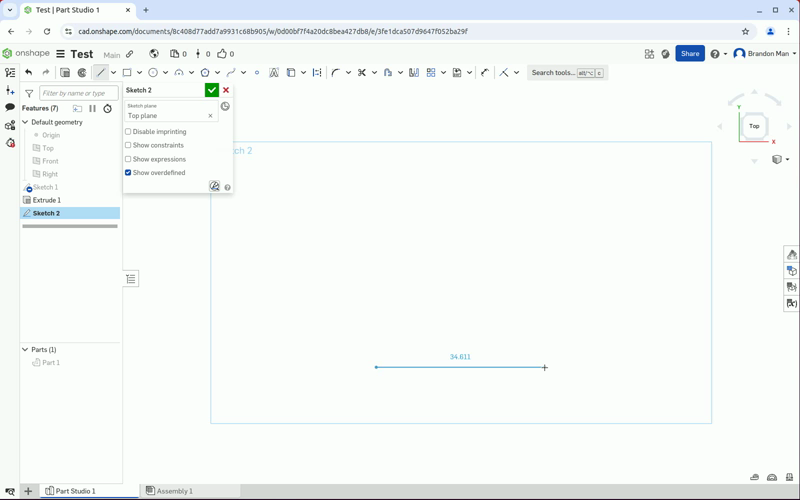
key_up(shift)
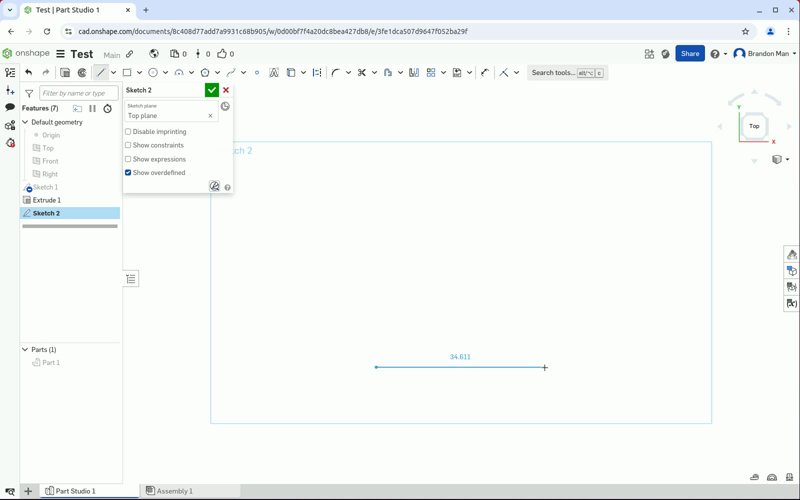
key_down(shift)
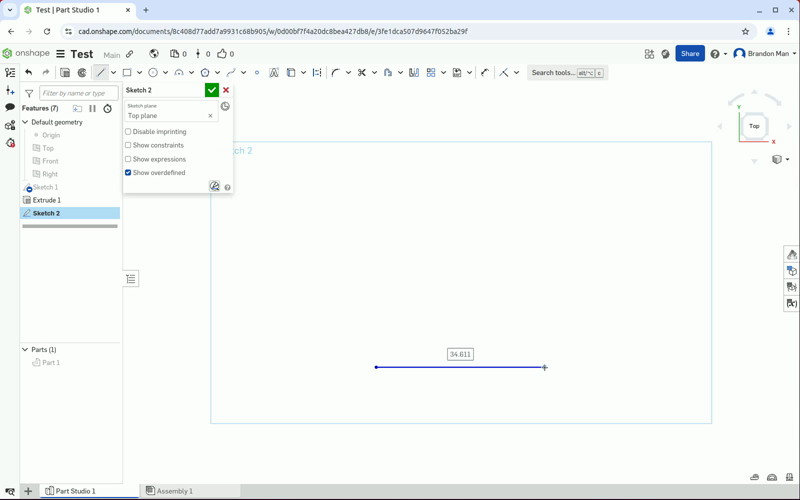
mouse_move(544, 198)
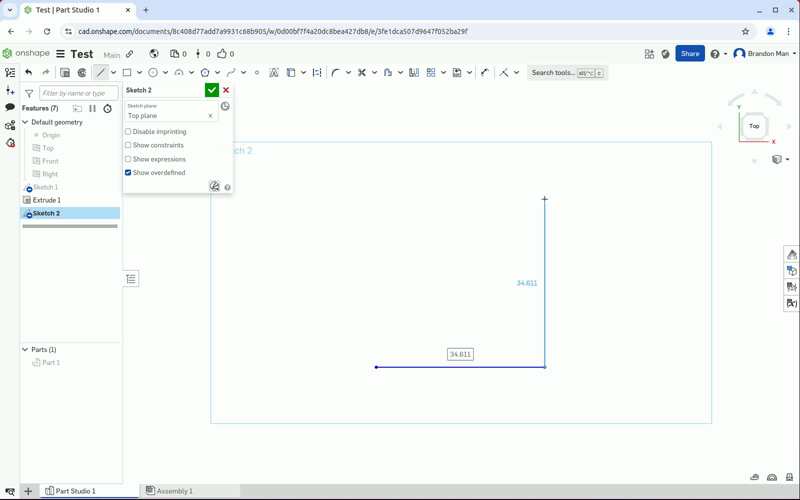
click(544, 198)
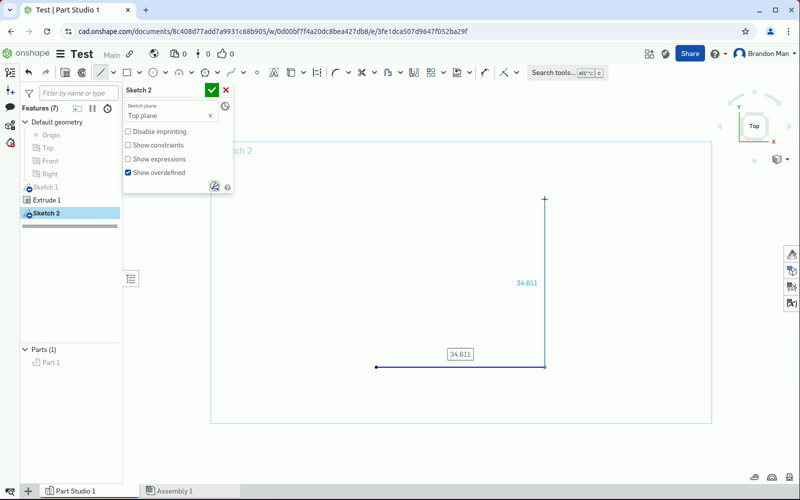
key_up(shift)
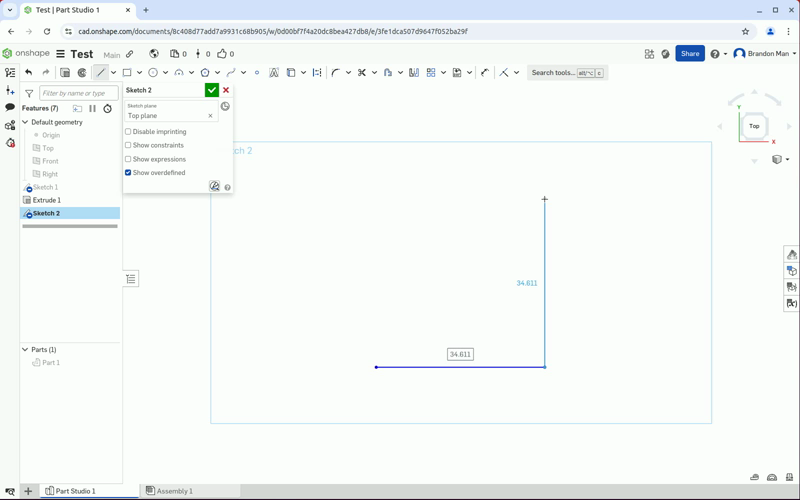
key_down(shift)
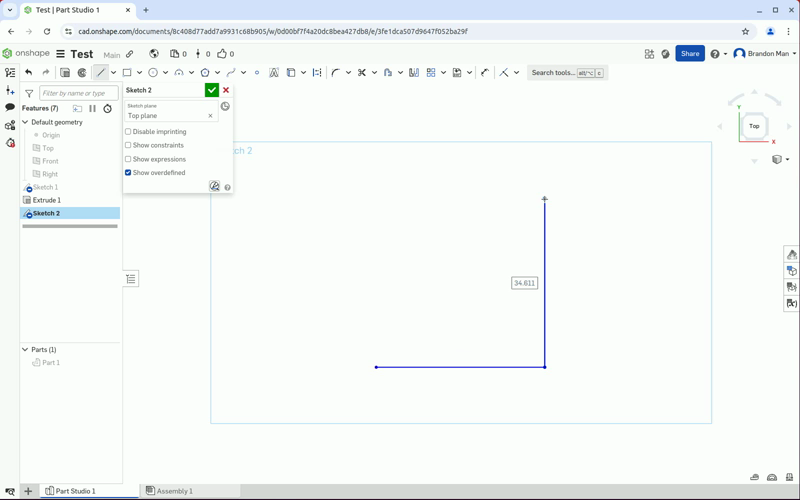
mouse_move(376, 198)
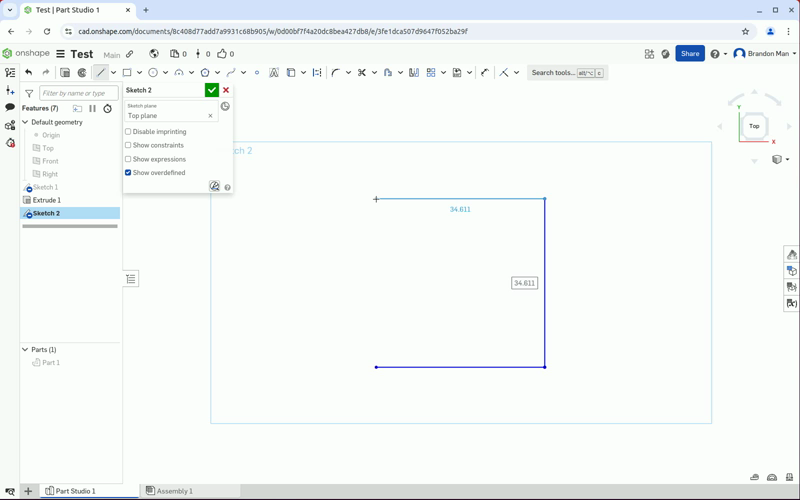
click(376, 198)
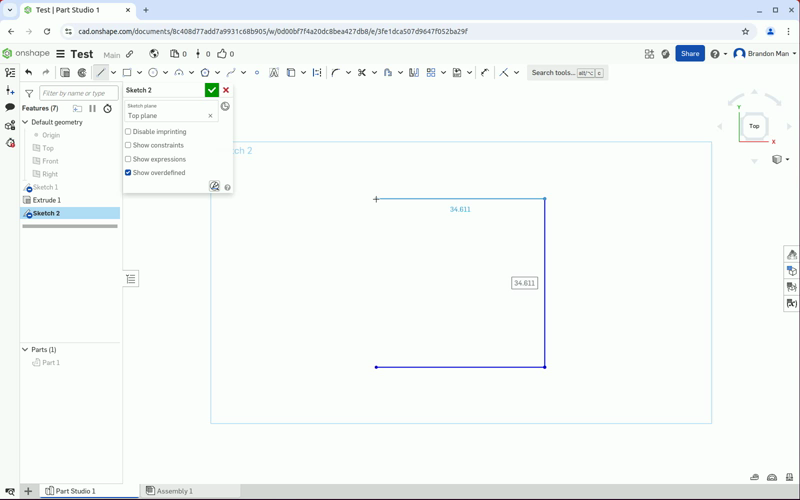
key_up(shift)
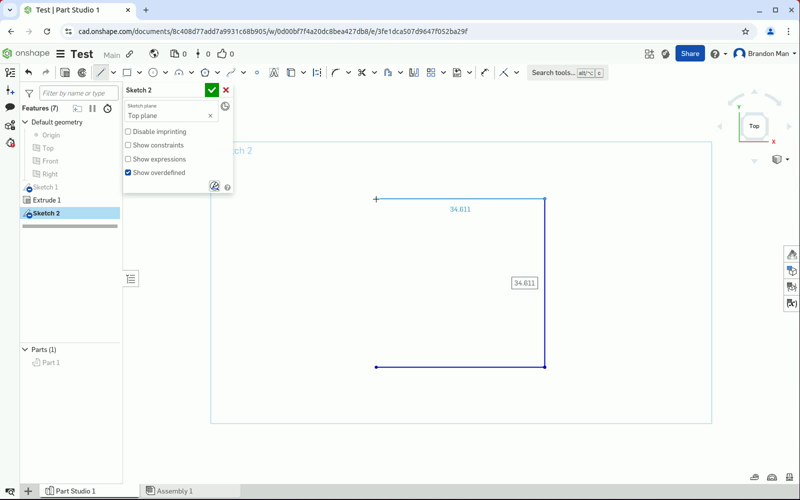
key_down(shift)
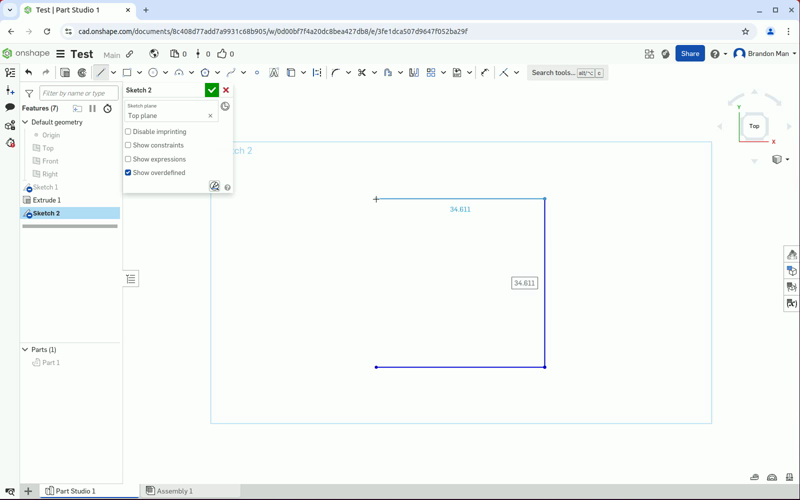
mouse_move(376, 367)
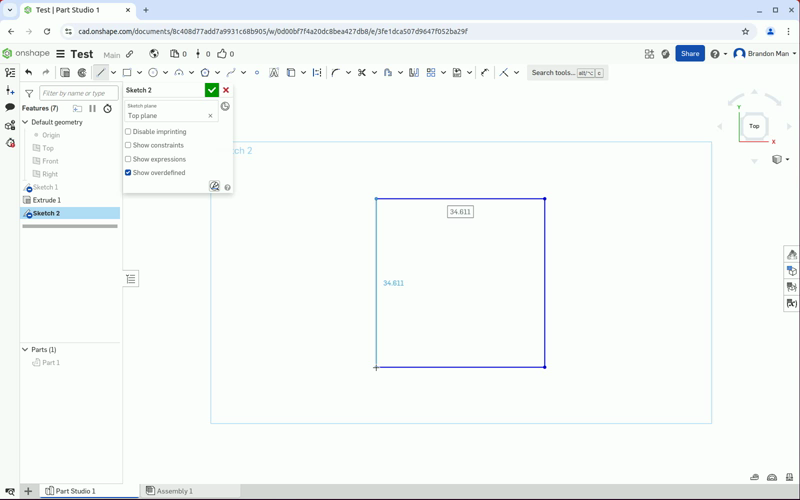
key_up(shift)
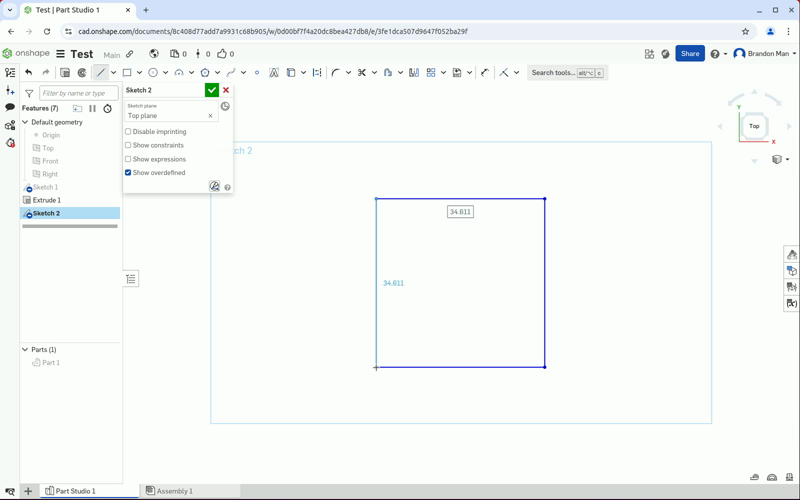
click(376, 367)
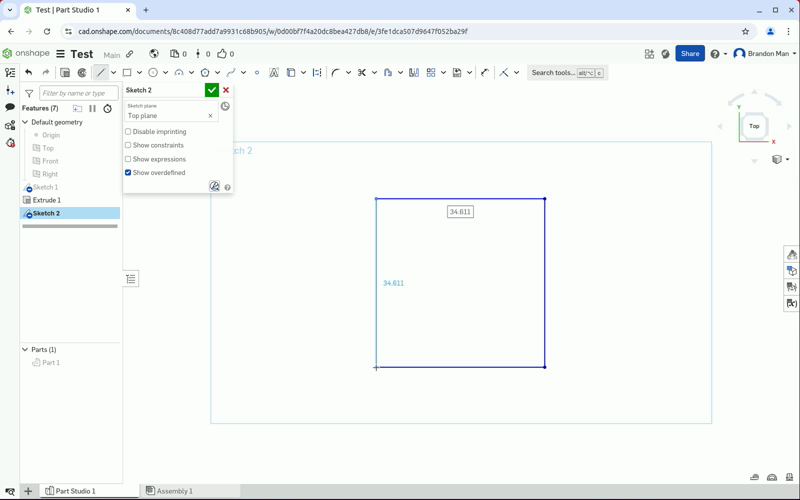
key(esc)
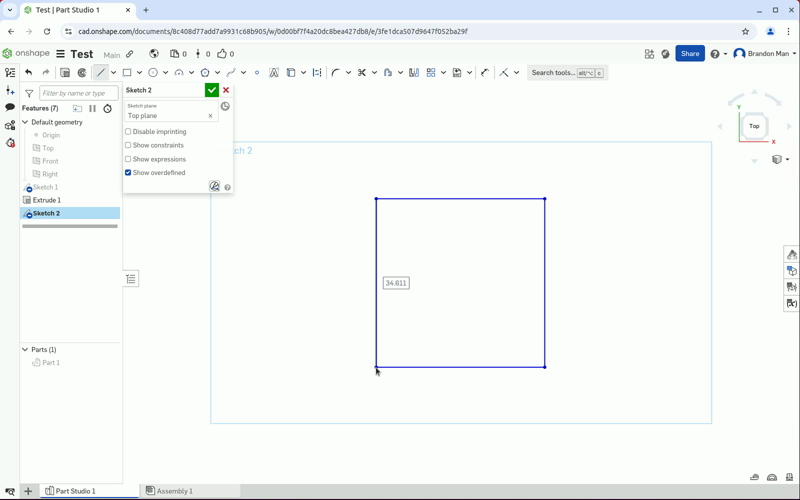
key(l)
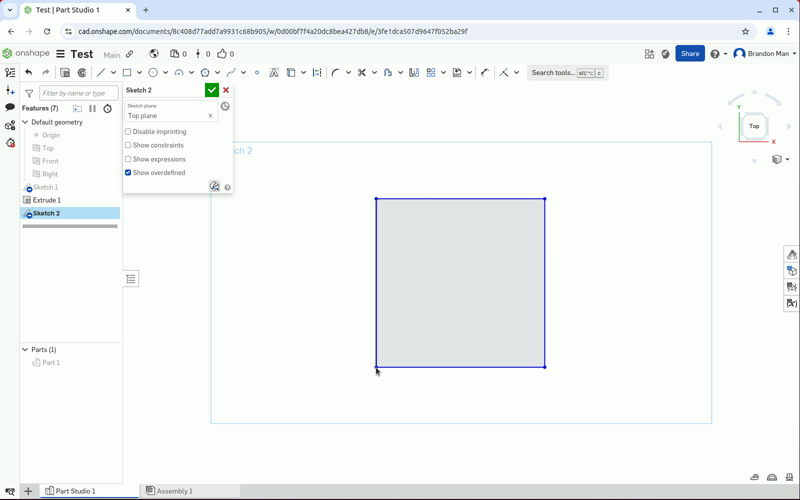
key_down(shift)
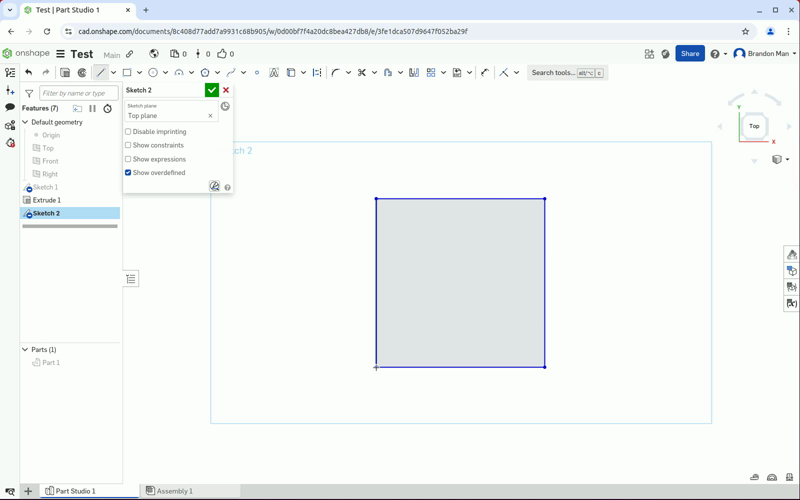
mouse_move(394, 349)
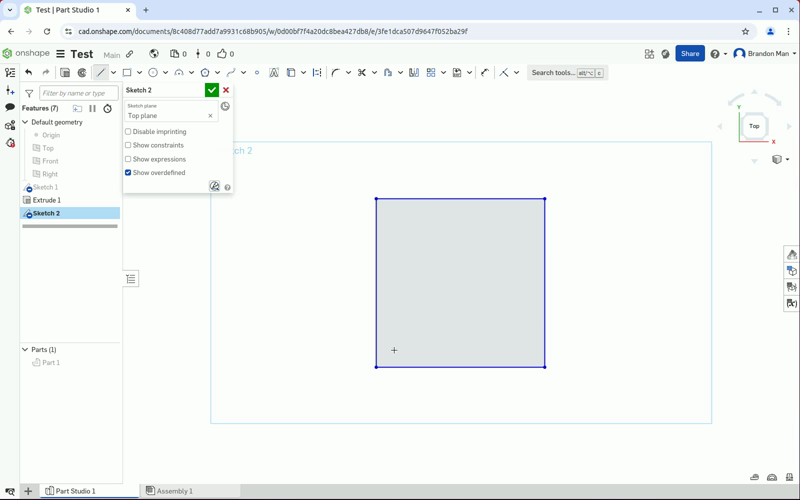
click(394, 349)
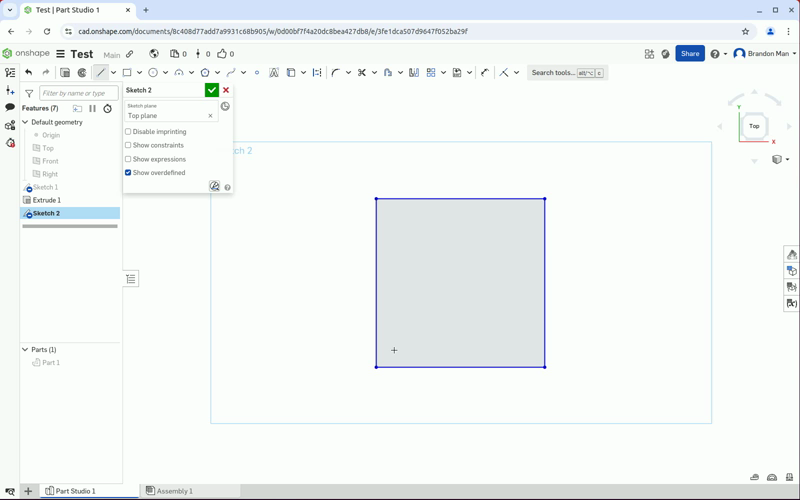
key_up(shift)
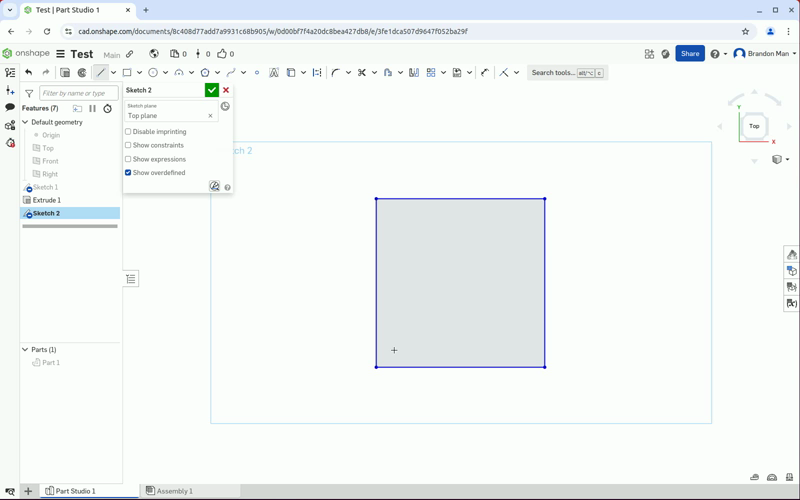
key_down(shift)
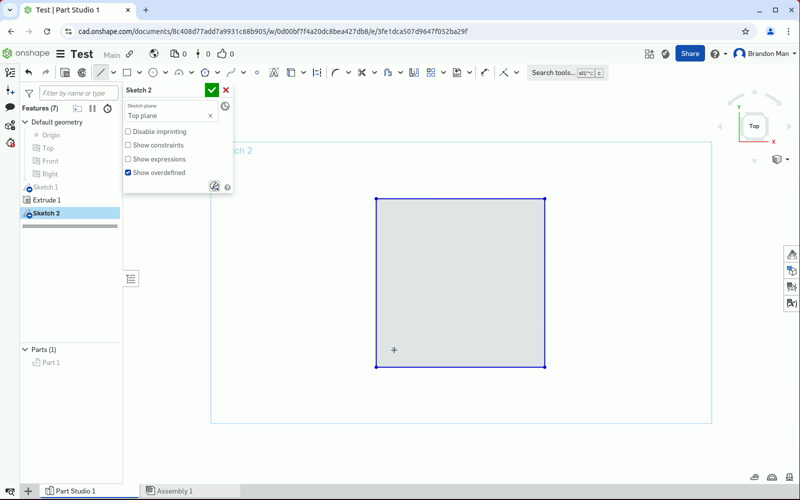
mouse_move(528, 349)
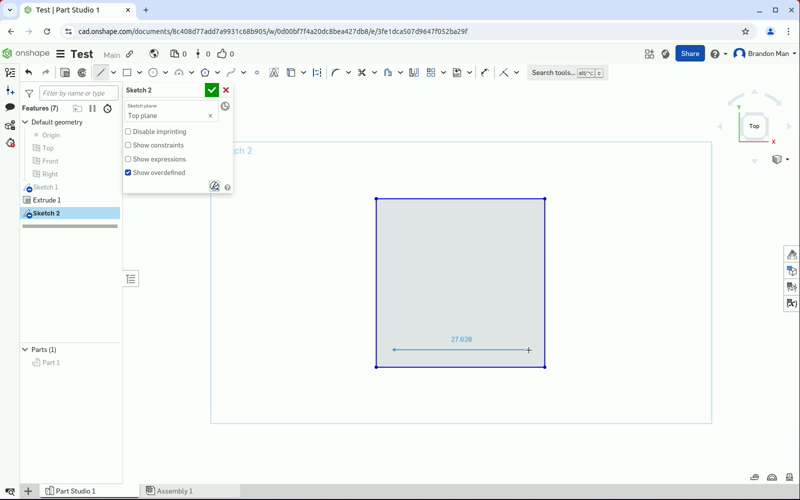
click(528, 349)
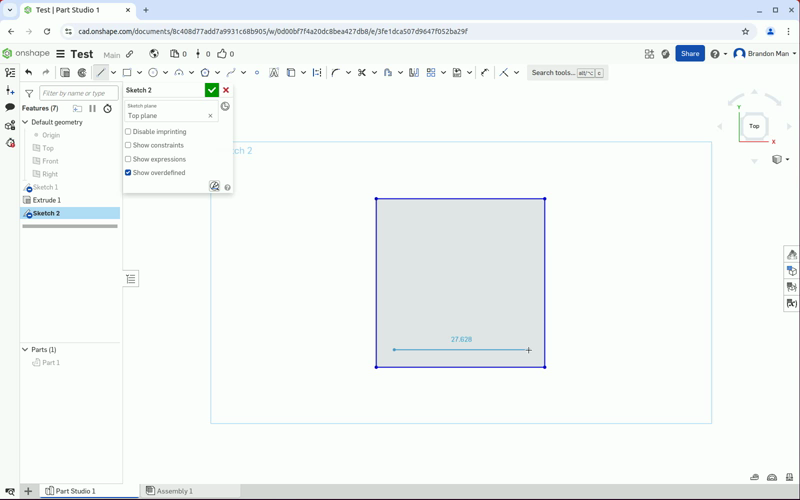
key_up(shift)
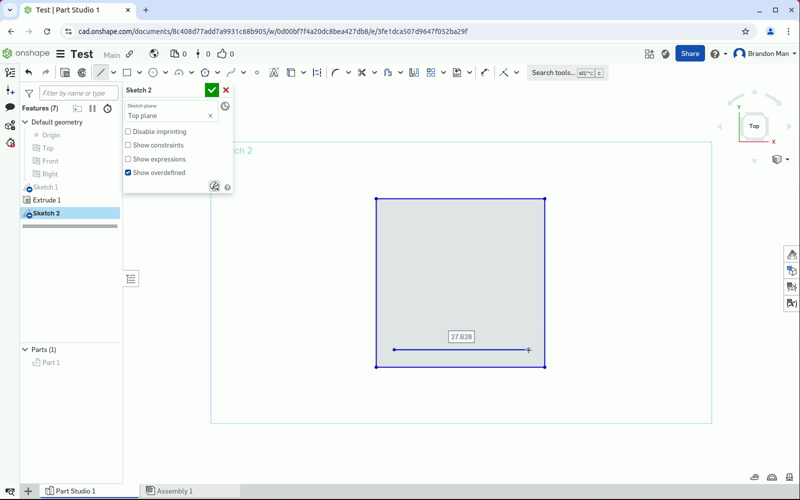
key_down(shift)
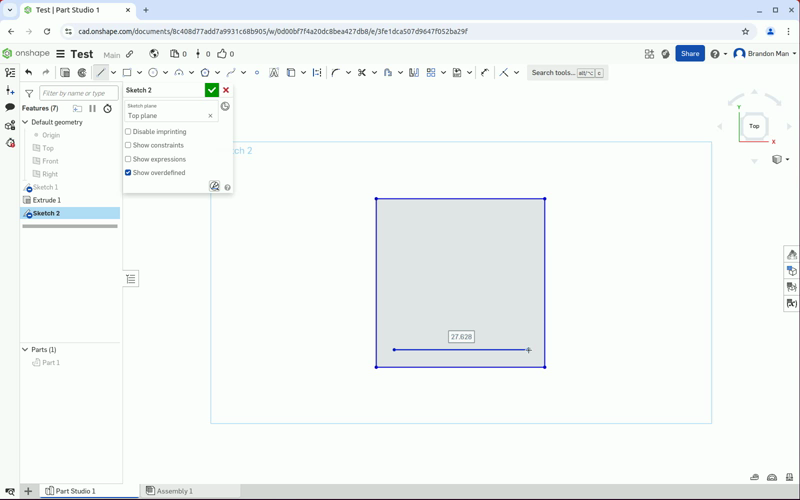
mouse_move(528, 215)
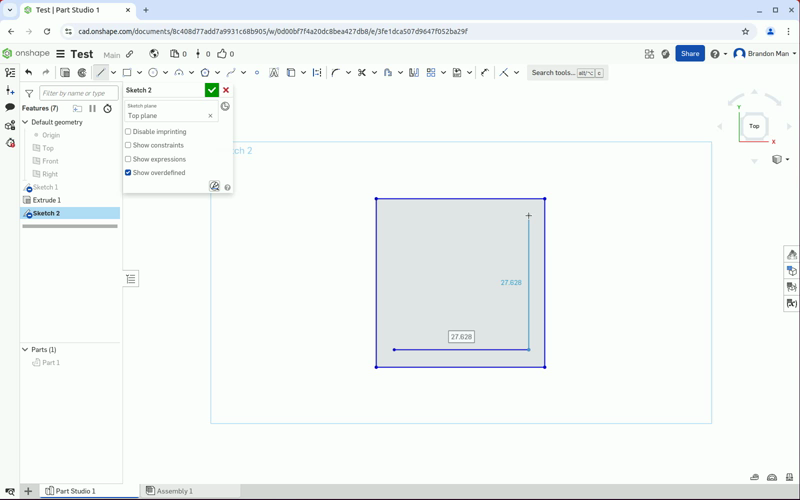
click(528, 215)
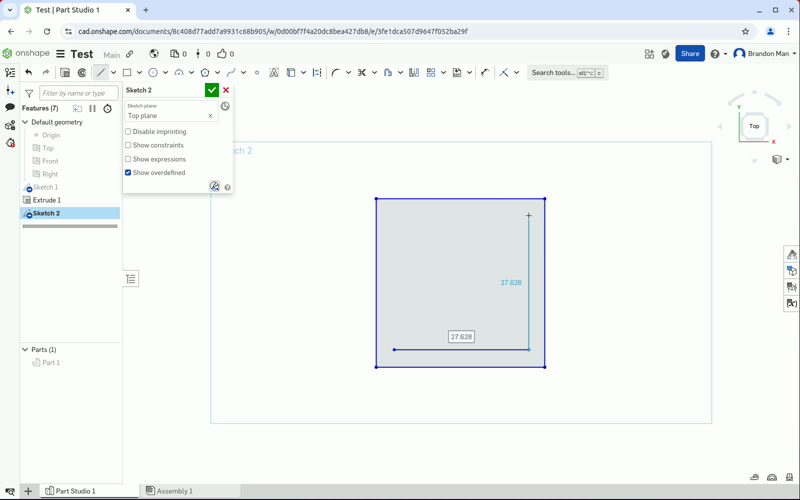
key_up(shift)
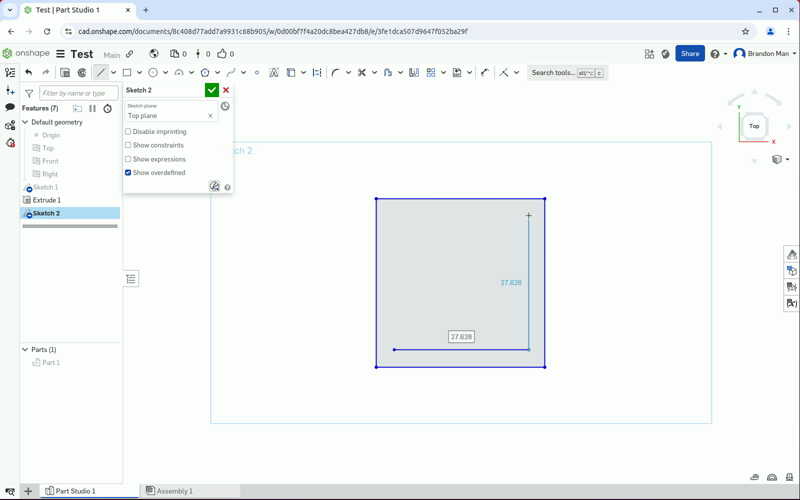
key_down(shift)
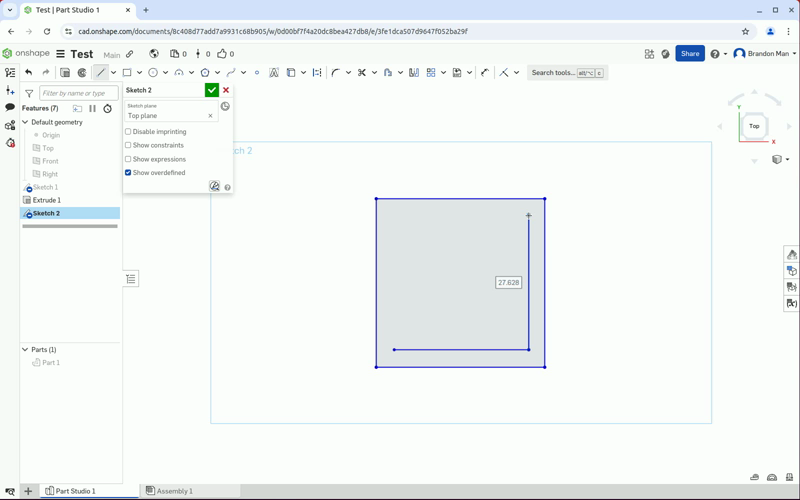
mouse_move(394, 215)
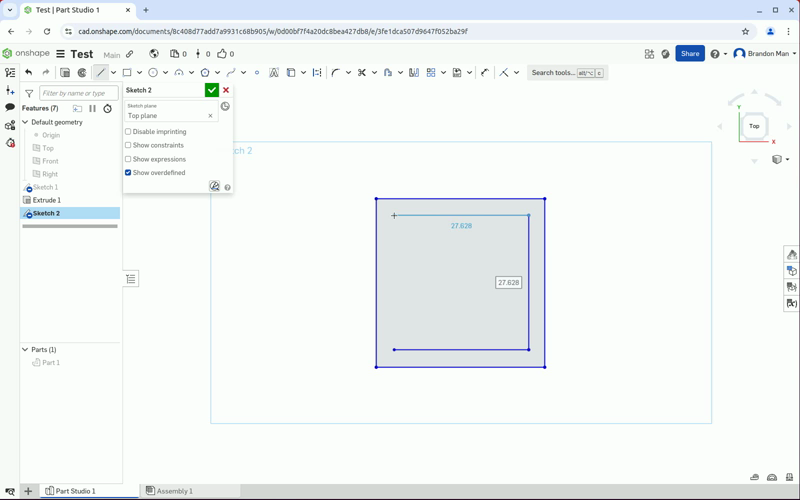
click(394, 215)
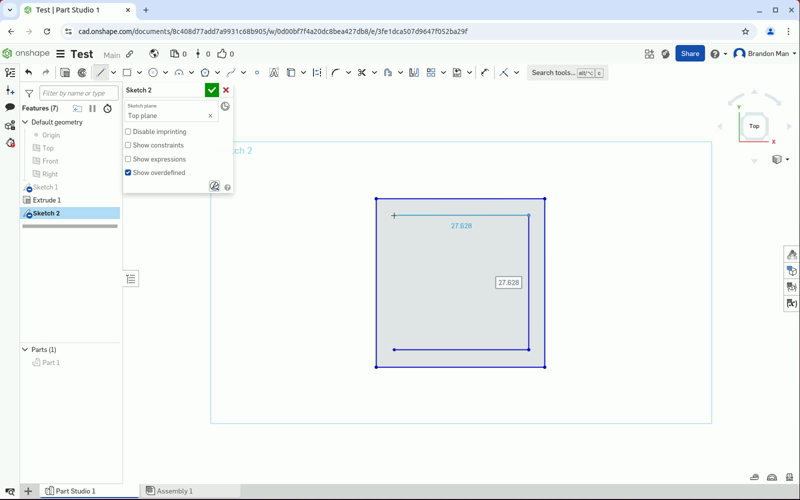
key_up(shift)
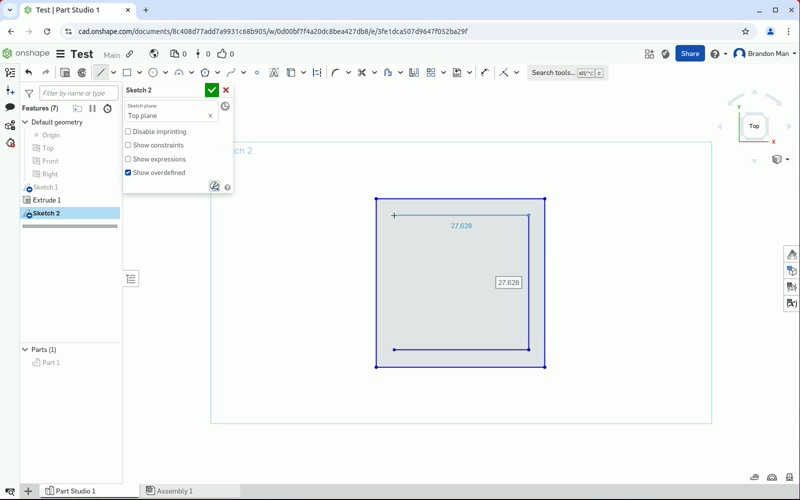
key_down(shift)
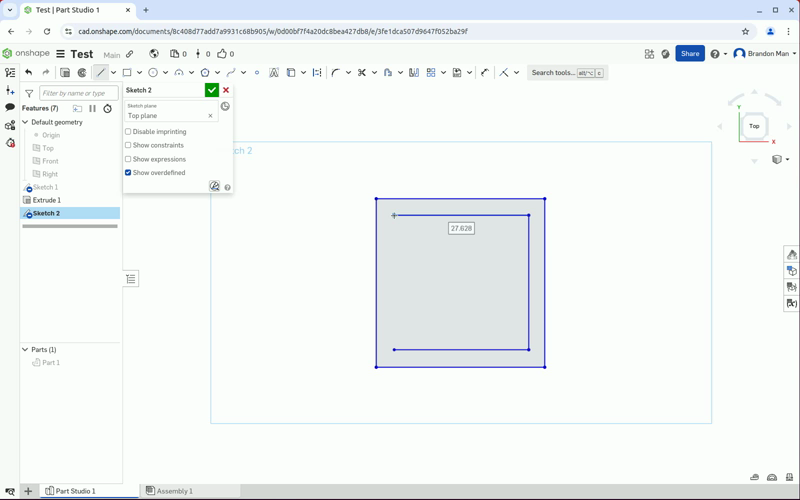
mouse_move(394, 349)
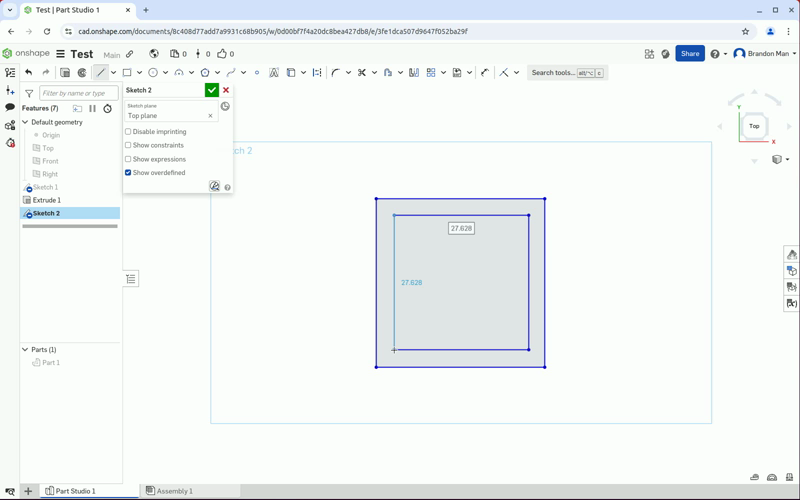
key_up(shift)
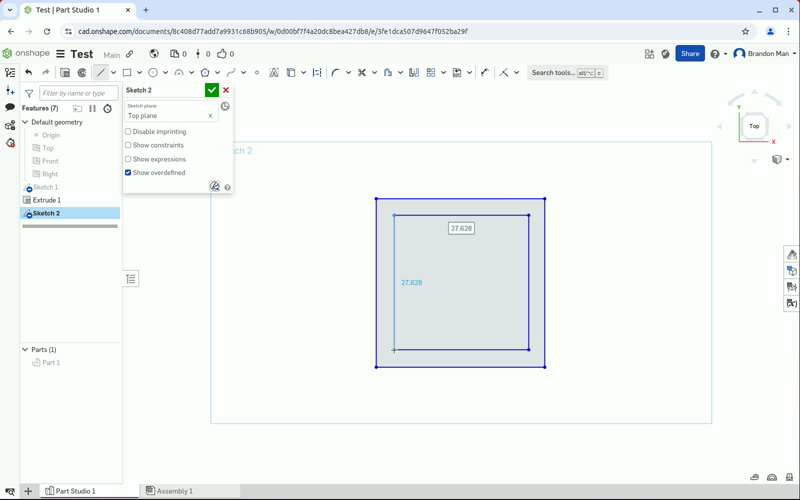
click(394, 349)
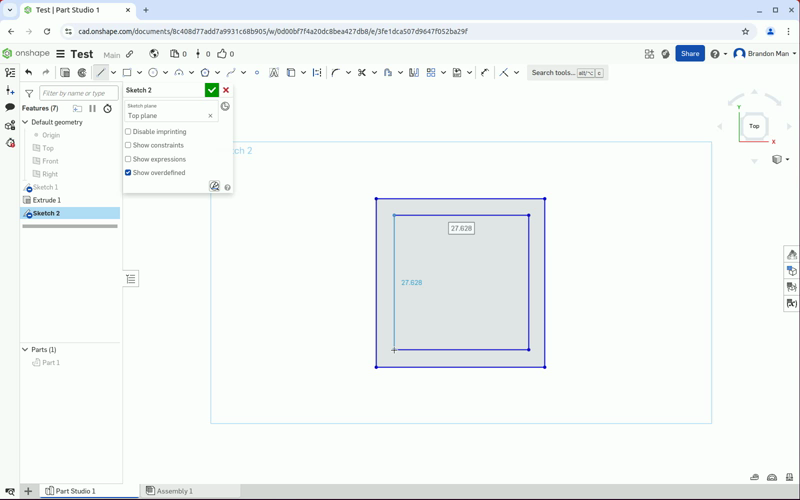
key(esc)
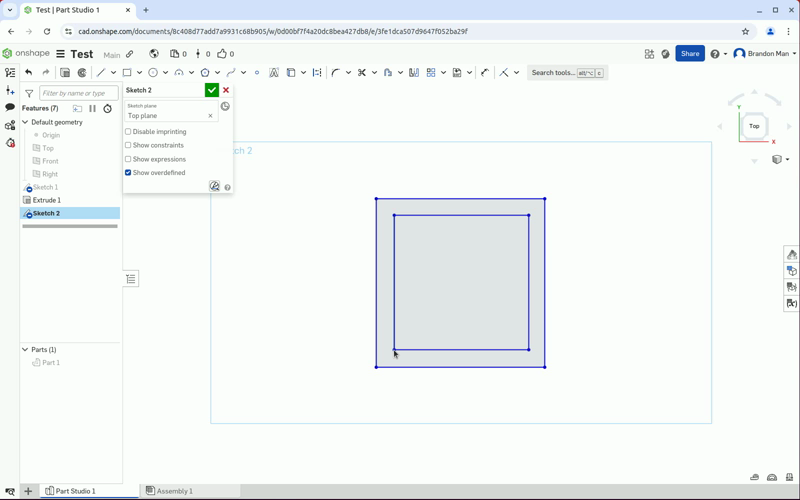
mouse_move(386, 281)
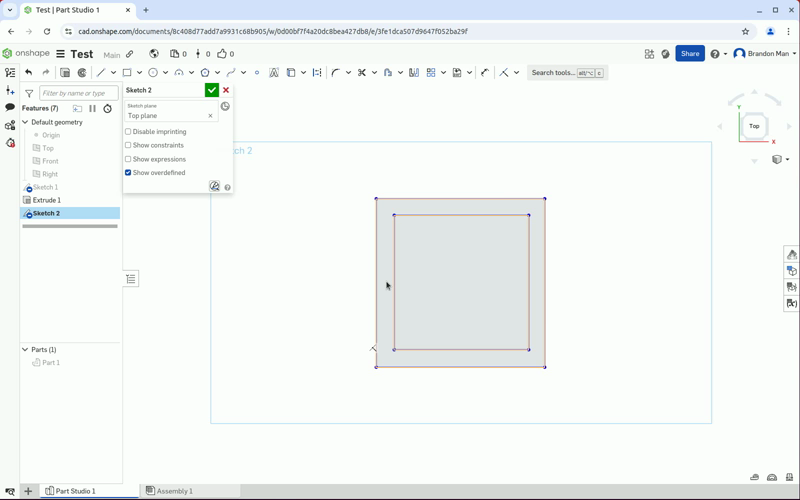
click(386, 281)
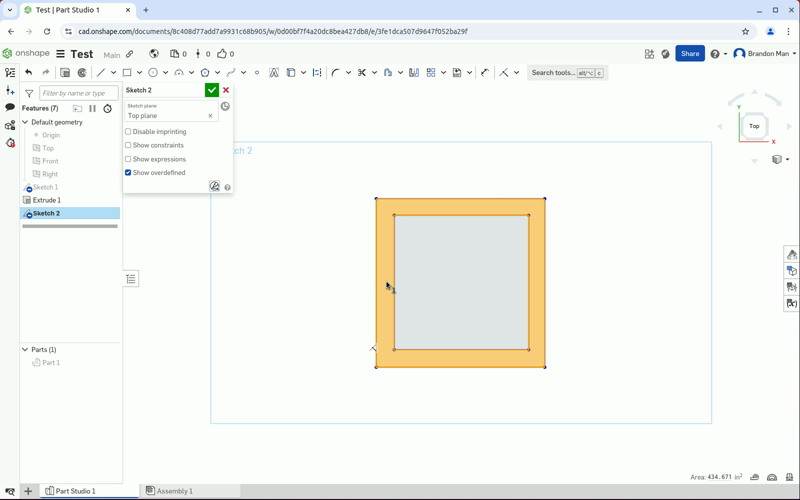
mouse_move(73, 352)
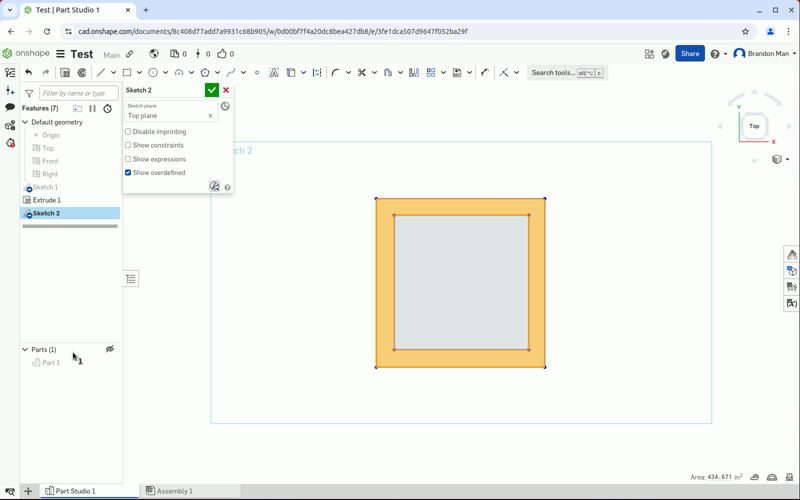
key(shift+y)
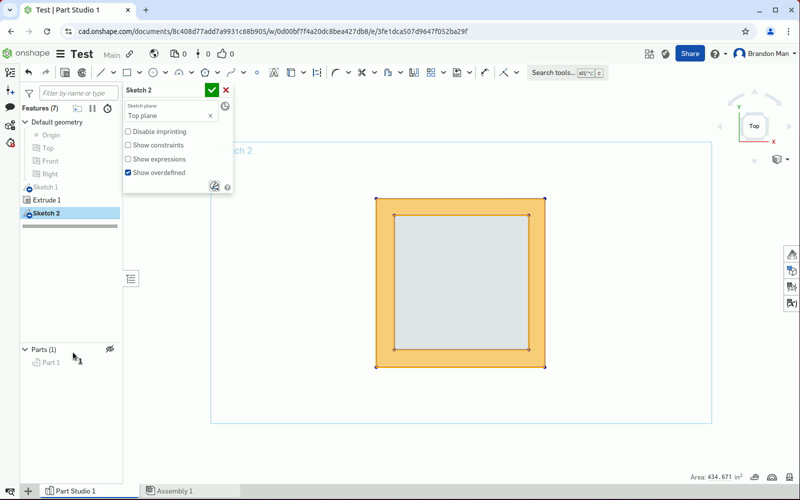
key(shift+e)
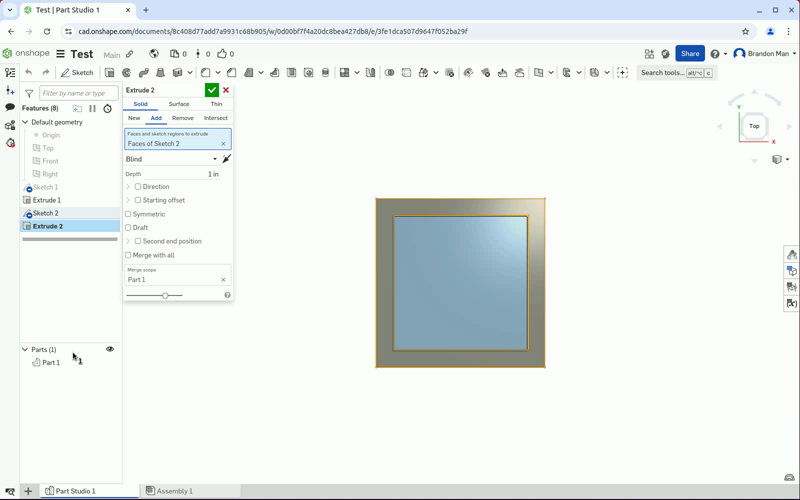
mouse_move(143, 106)
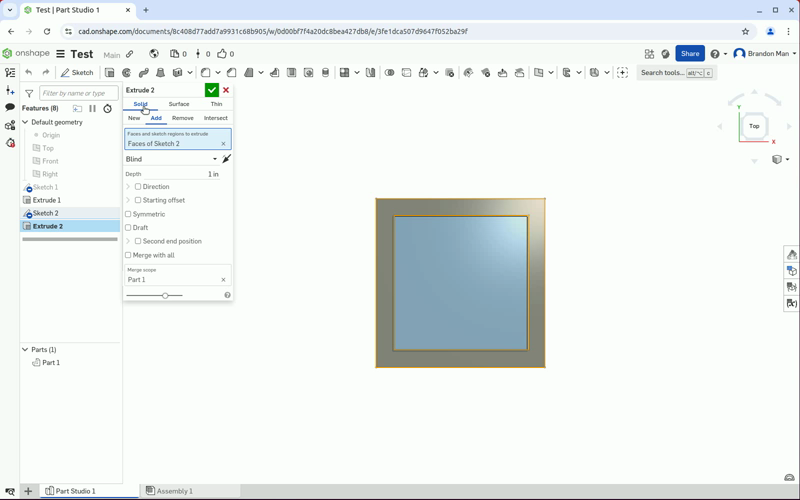
click(143, 106)
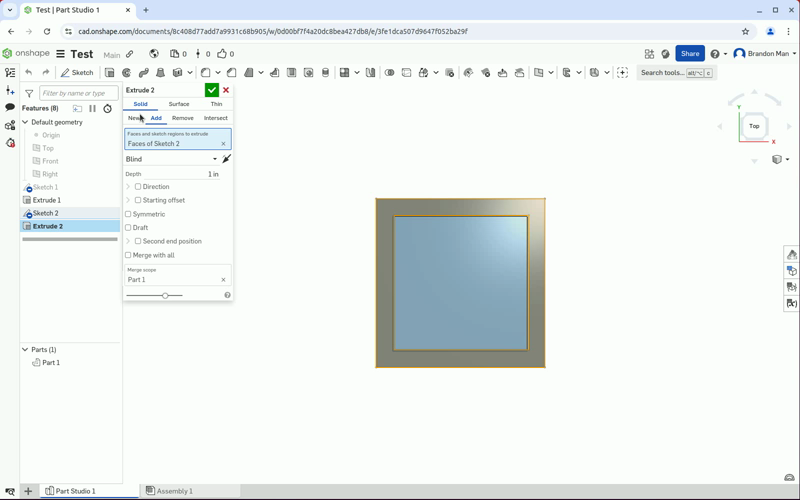
mouse_move(137, 120)
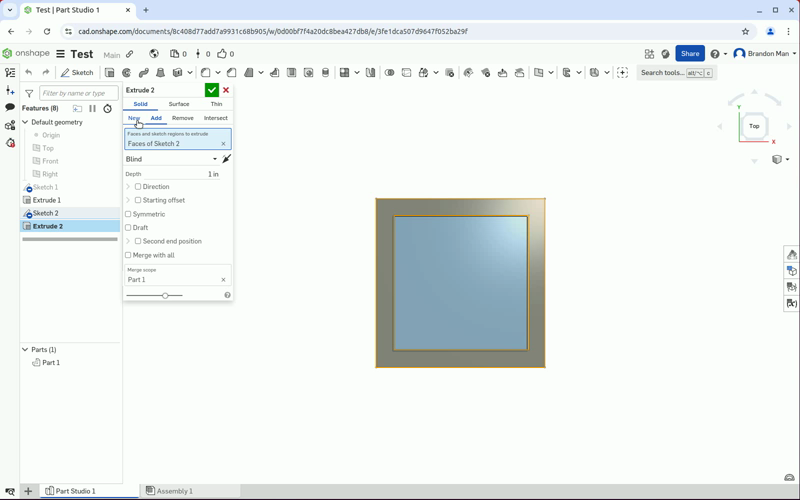
click(137, 120)
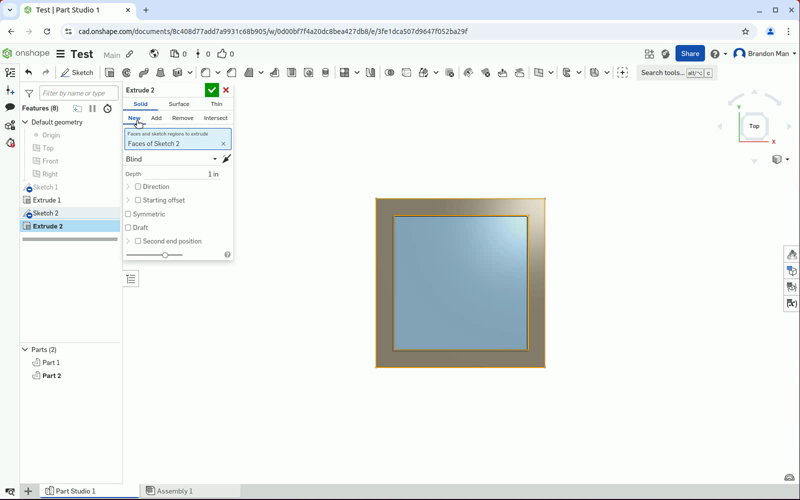
key(tab, 4)
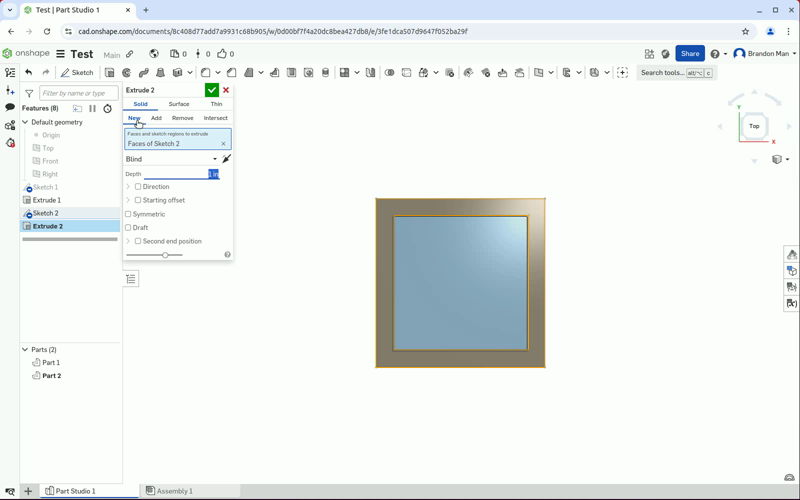
text(-11.554)
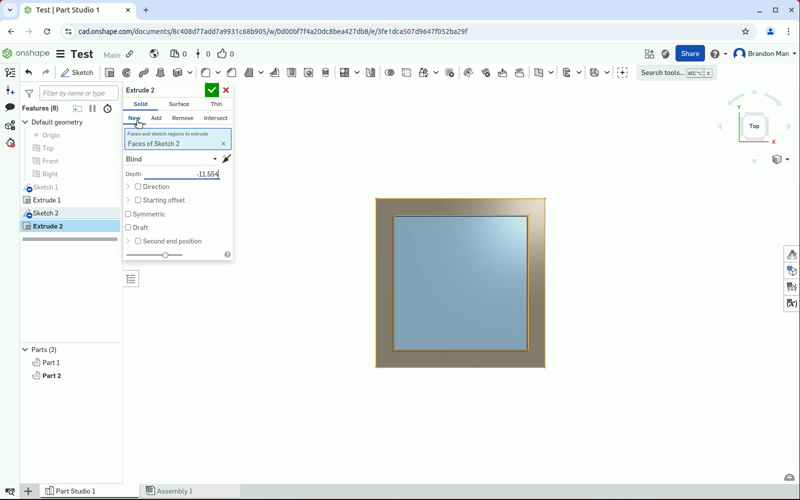
key(enter)
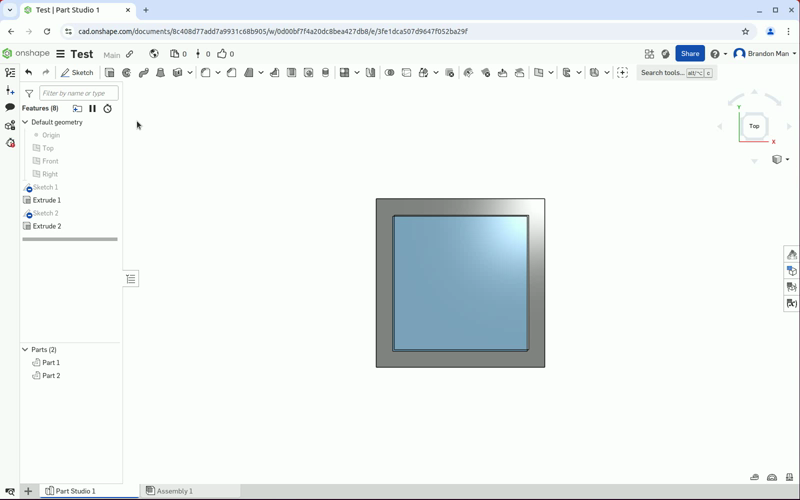
key(shift+h)
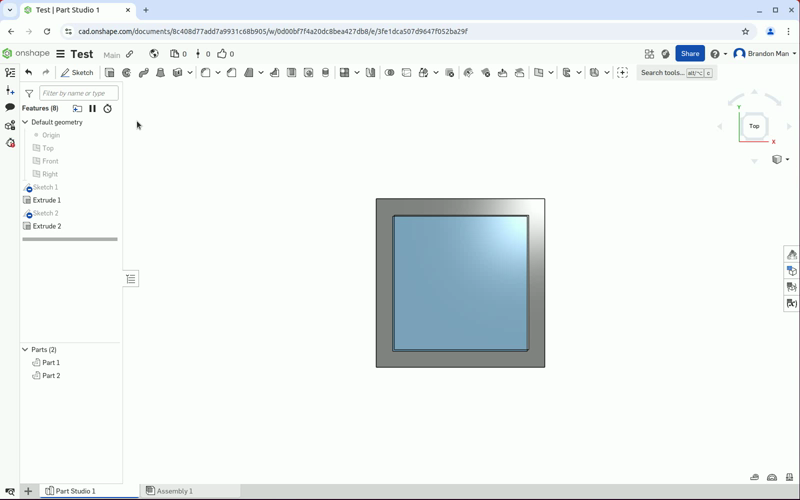
key(shift+h)
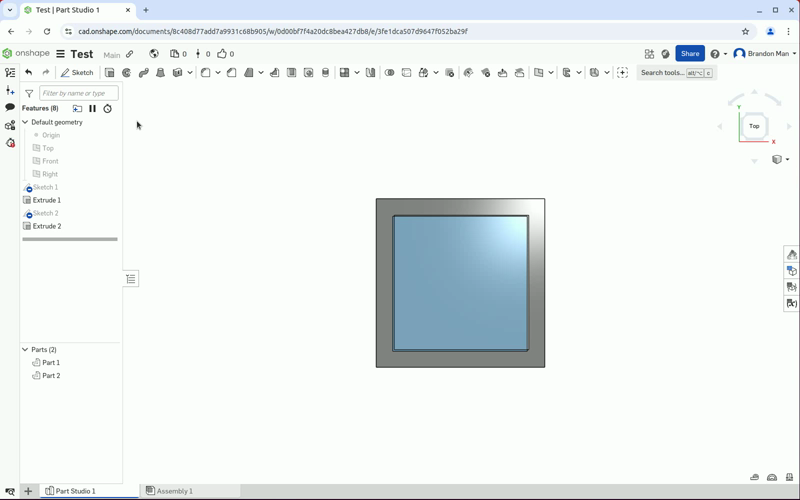
mouse_move(73, 189)
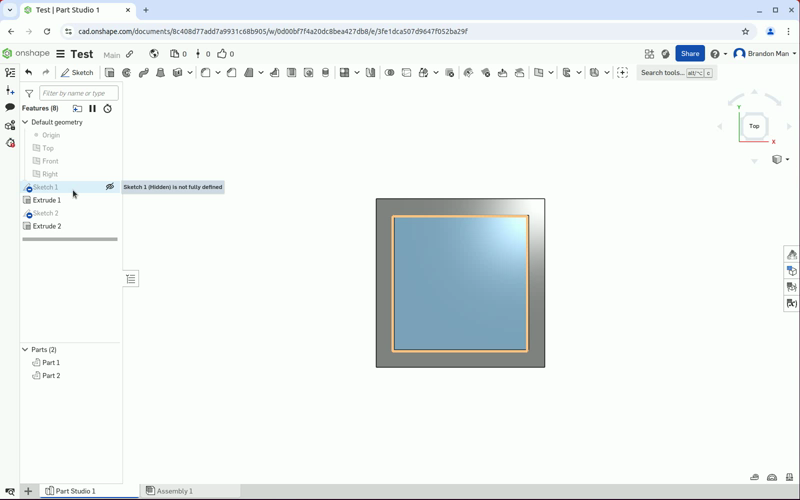
click(73, 189)
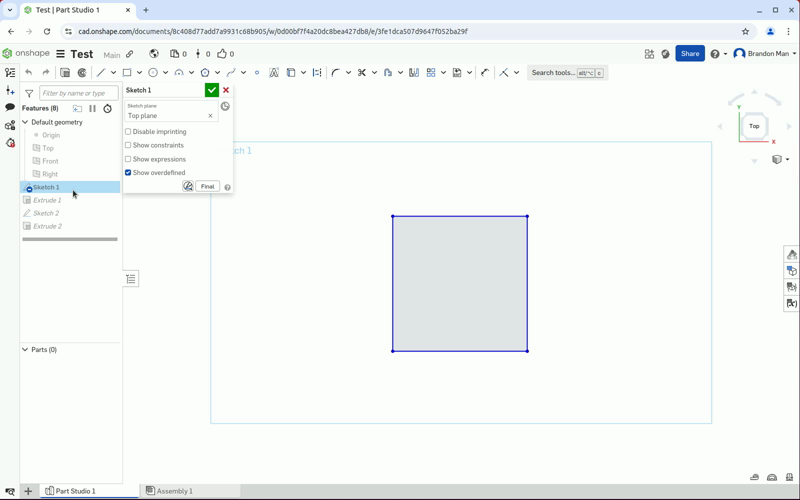
mouse_move(229, 92)
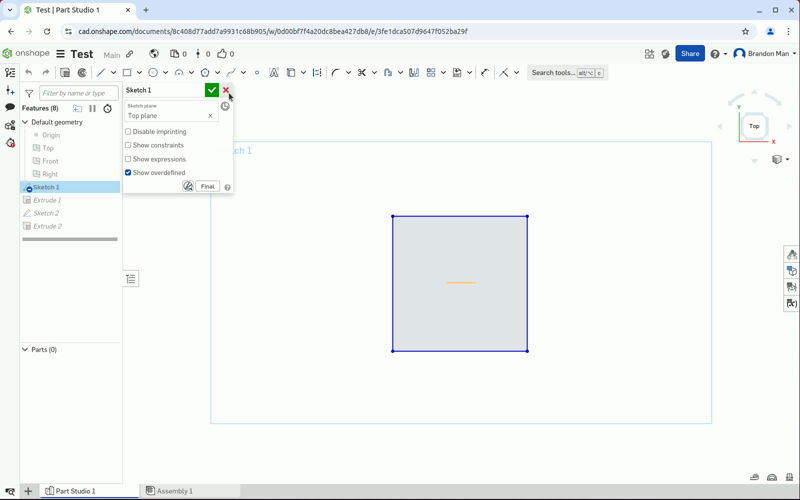
click(229, 92)
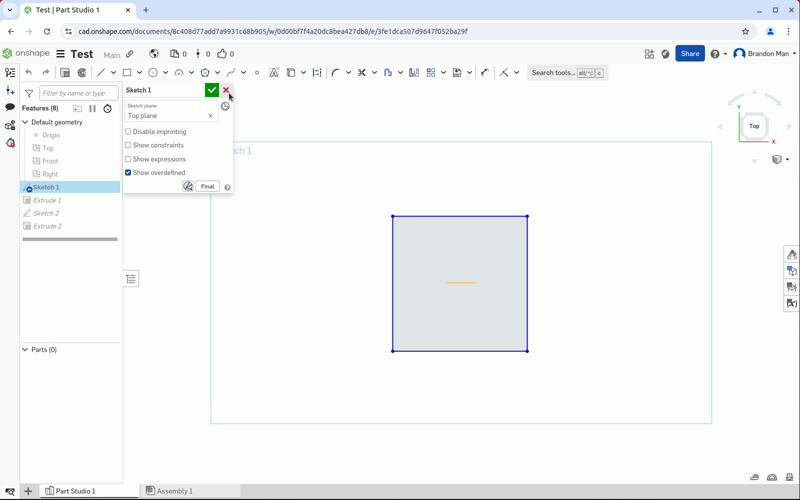
key(shift+s)
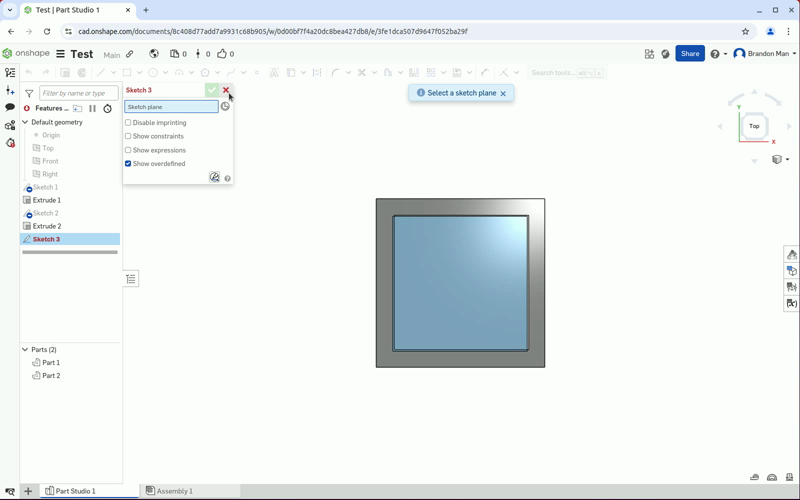
mouse_move(73, 150)
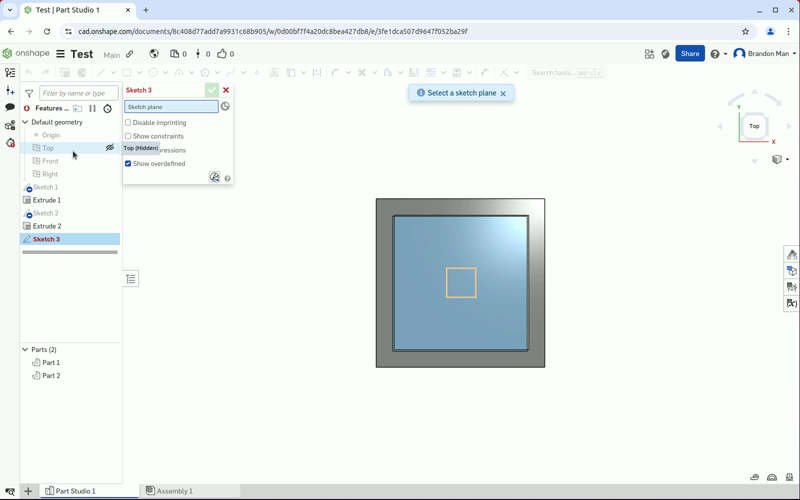
click(73, 150)
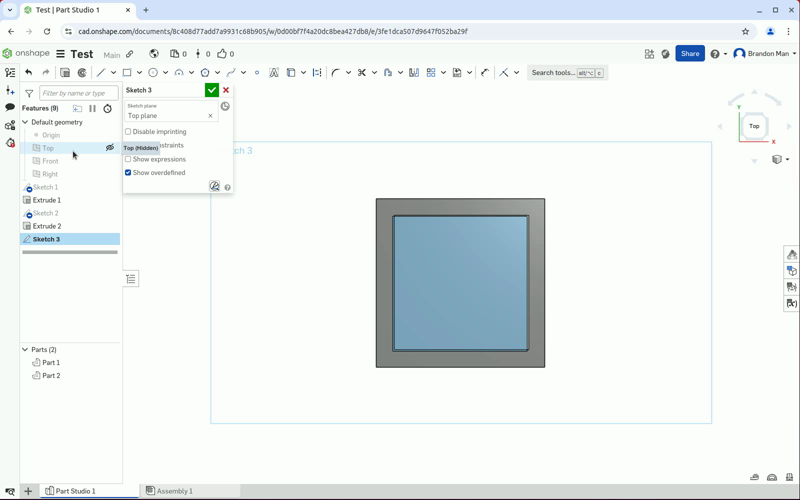
mouse_move(73, 352)
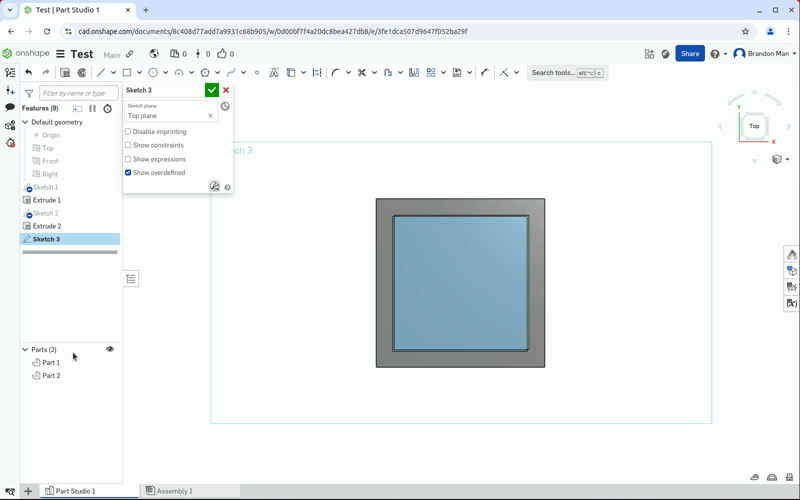
key(y)
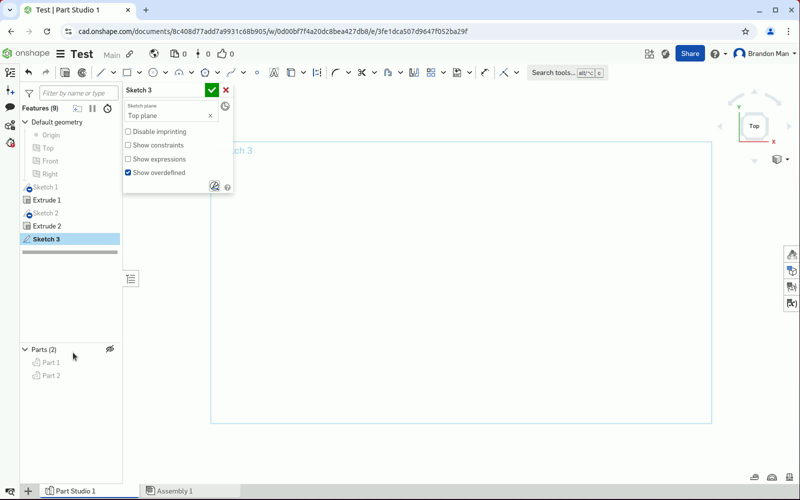
key(l)
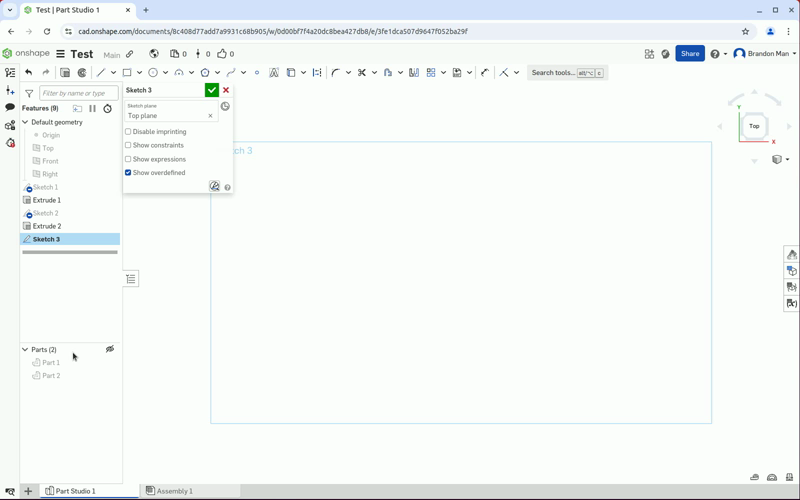
key_down(shift)
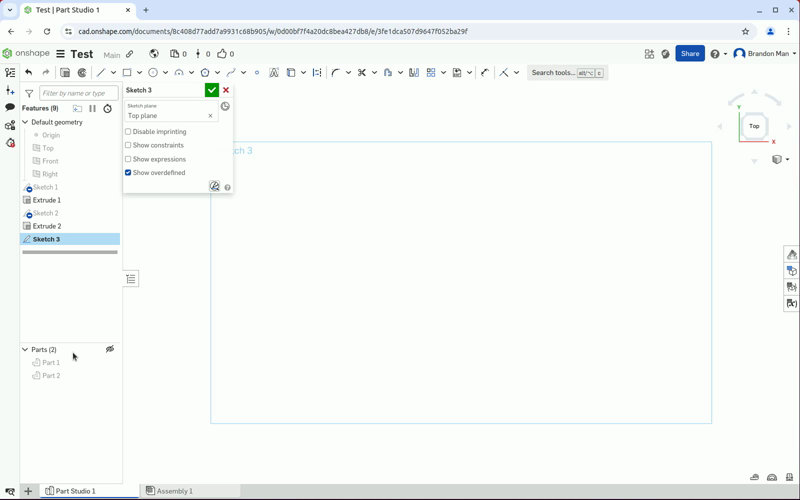
mouse_move(392, 351)
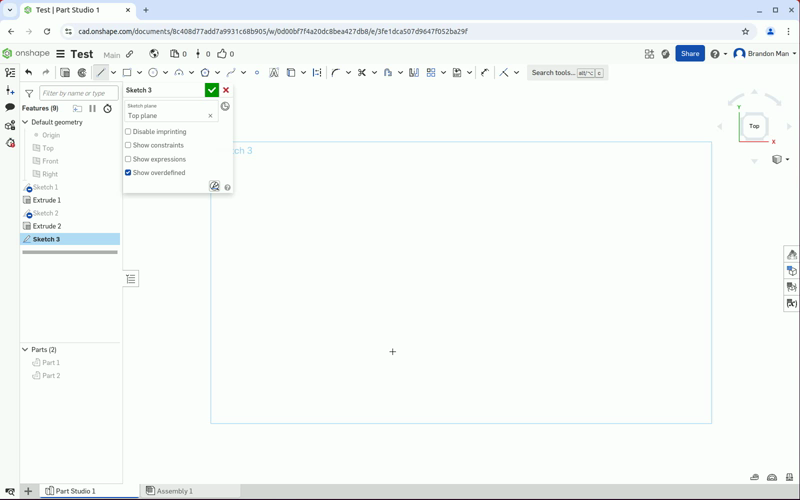
click(392, 351)
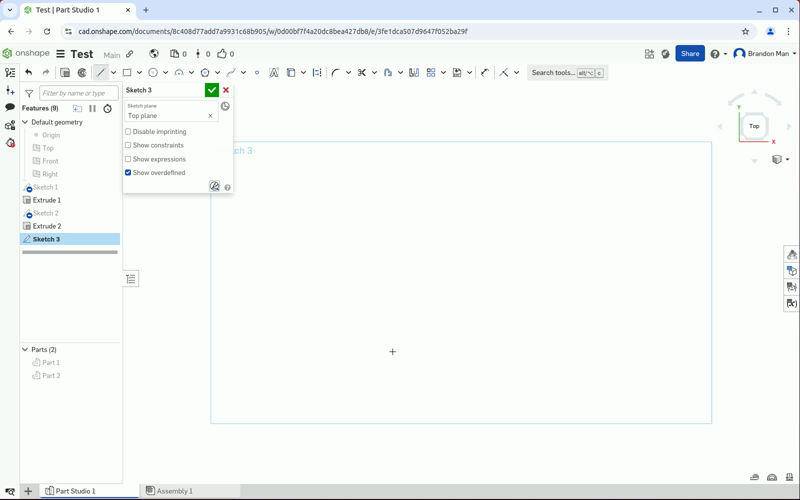
key_up(shift)
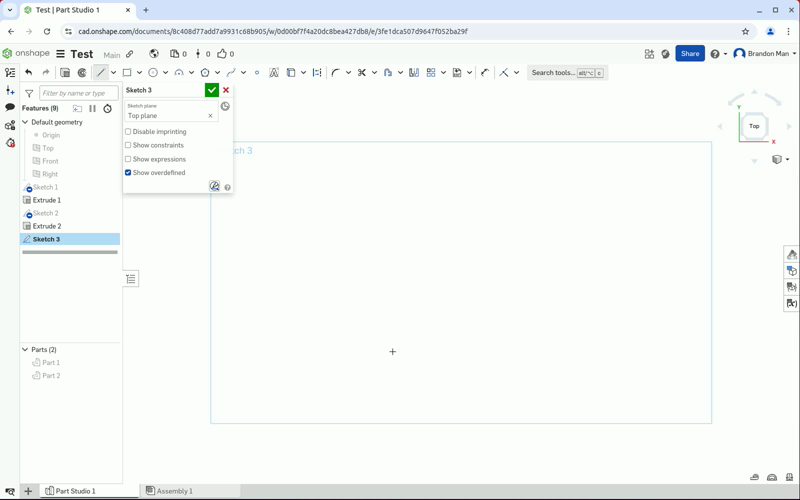
key_down(shift)
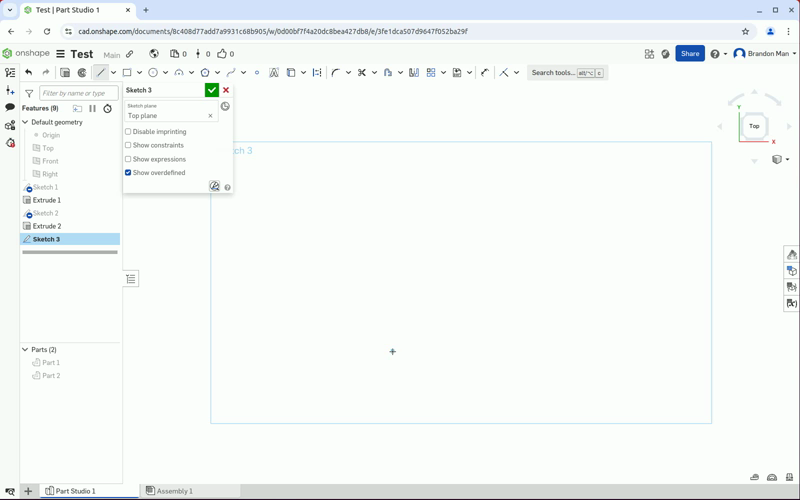
mouse_move(527, 351)
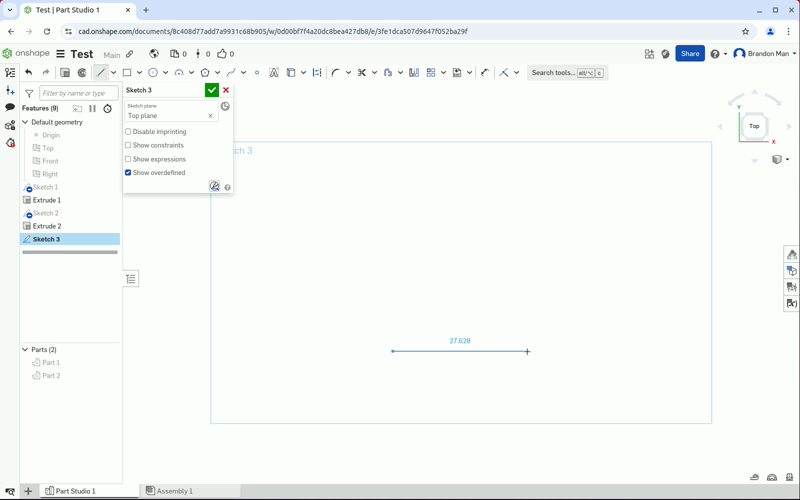
click(527, 351)
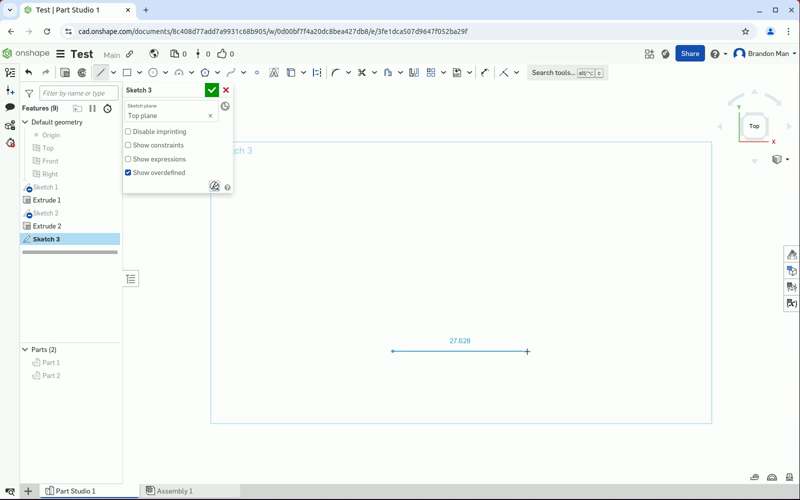
key_up(shift)
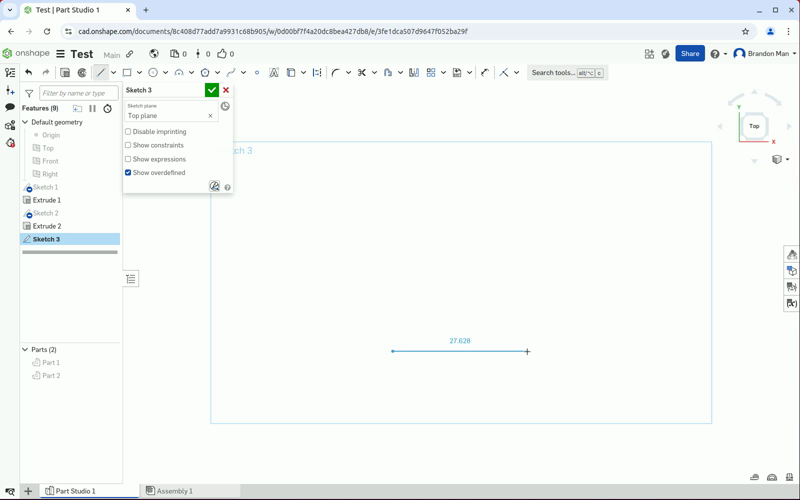
key_down(shift)
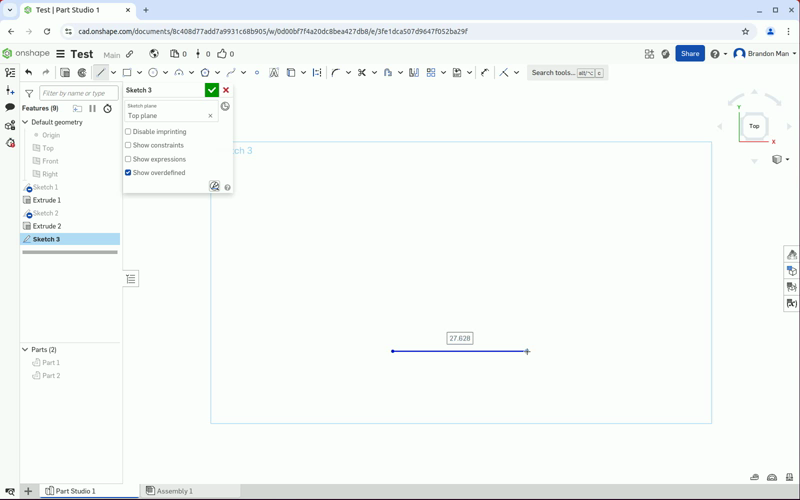
mouse_move(527, 216)
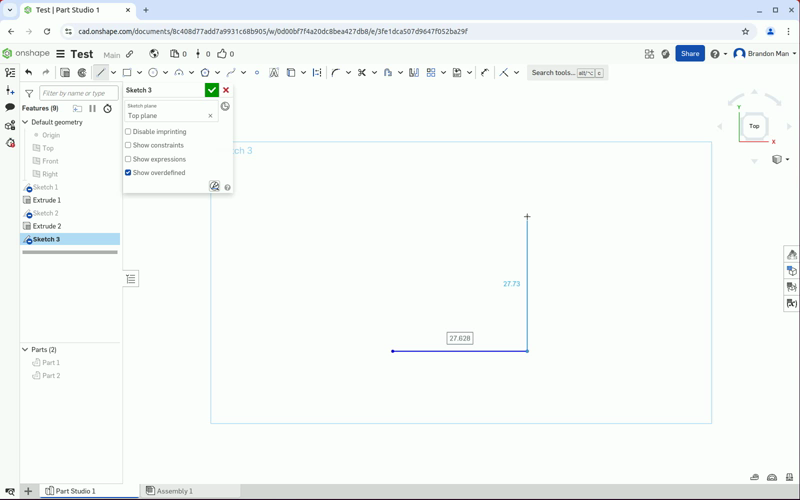
click(527, 216)
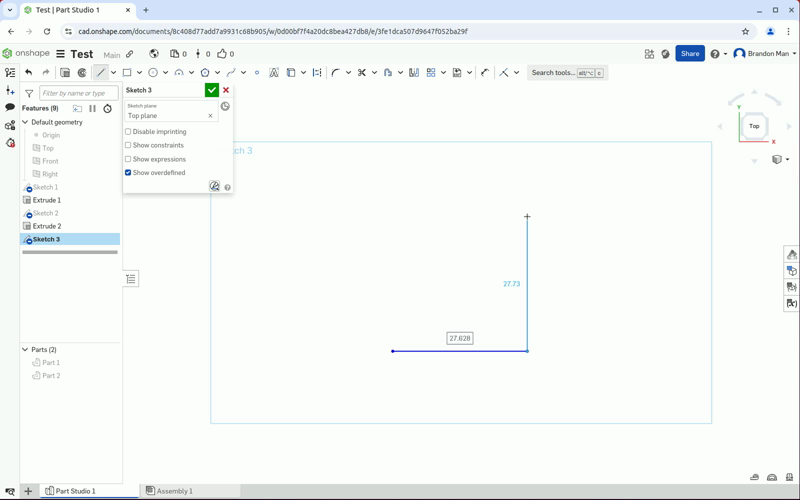
key_up(shift)
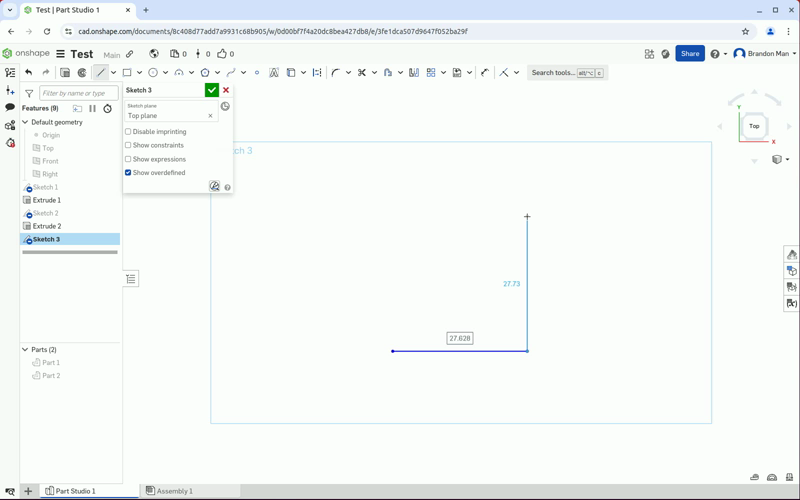
key_down(shift)
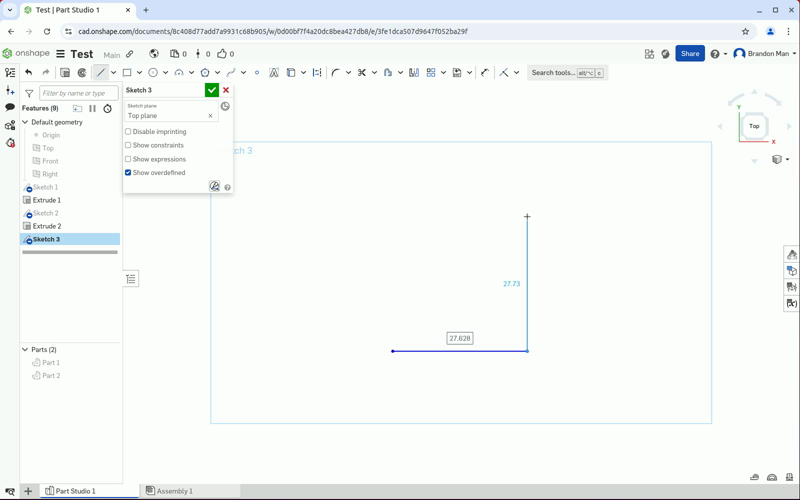
mouse_move(392, 216)
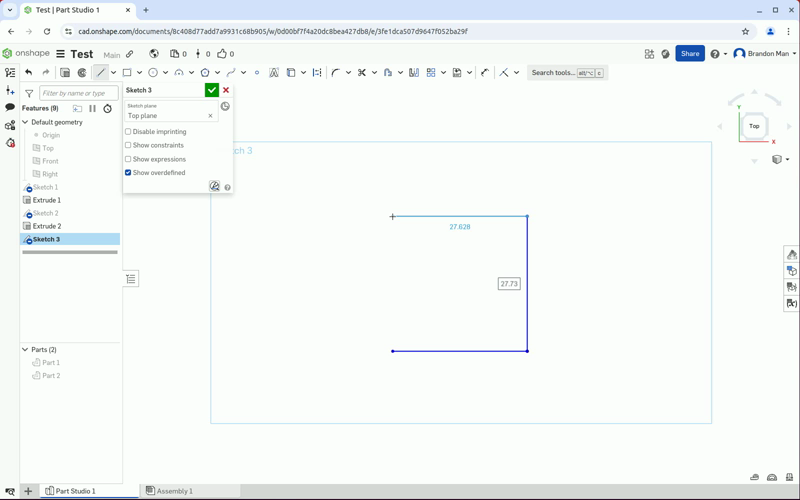
click(392, 216)
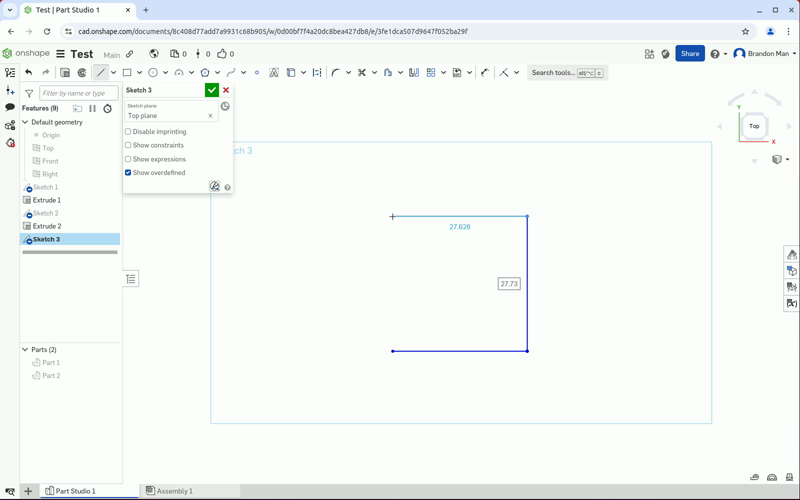
key_up(shift)
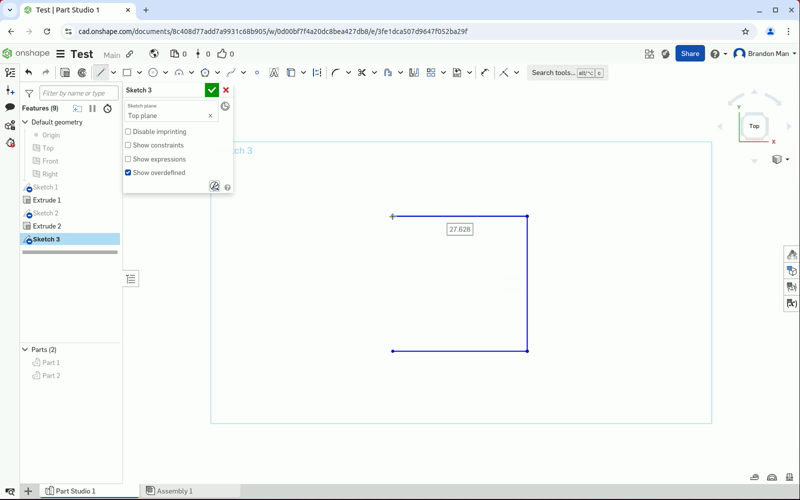
key_down(shift)
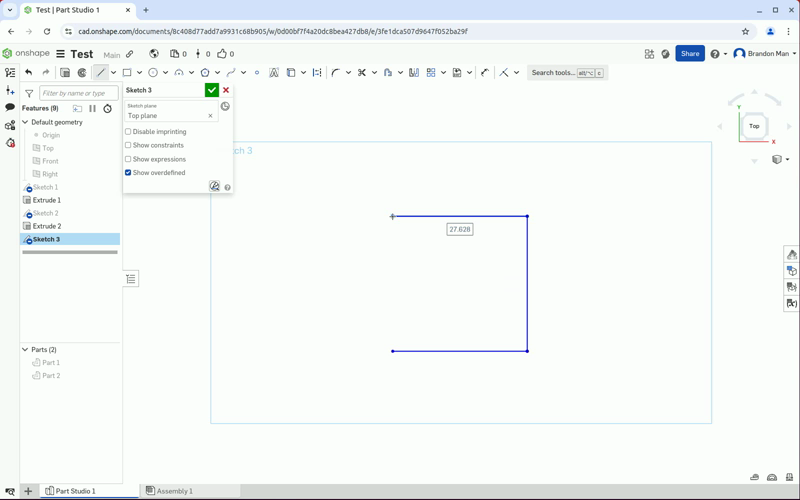
mouse_move(392, 351)
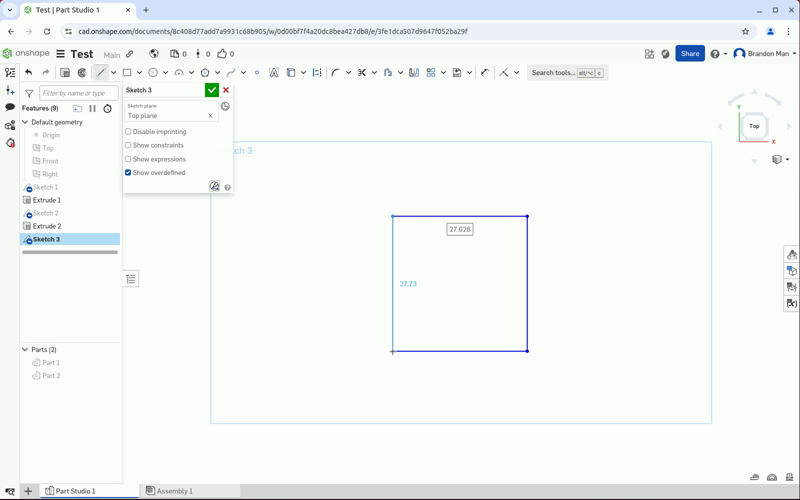
key_up(shift)
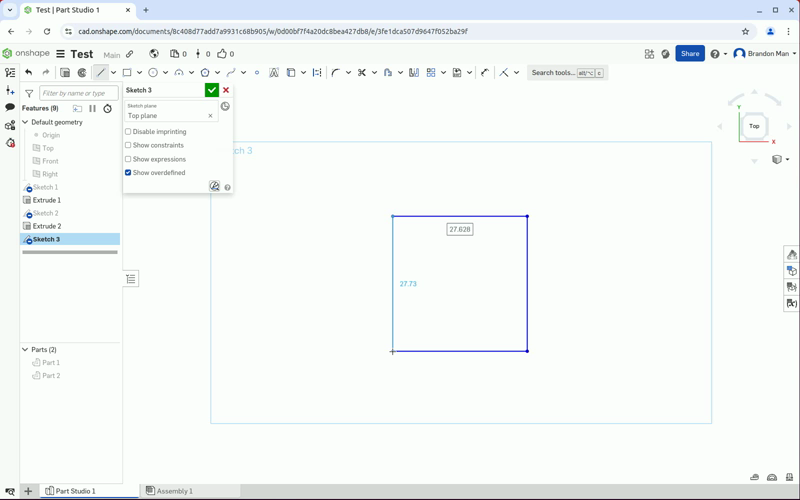
click(392, 351)
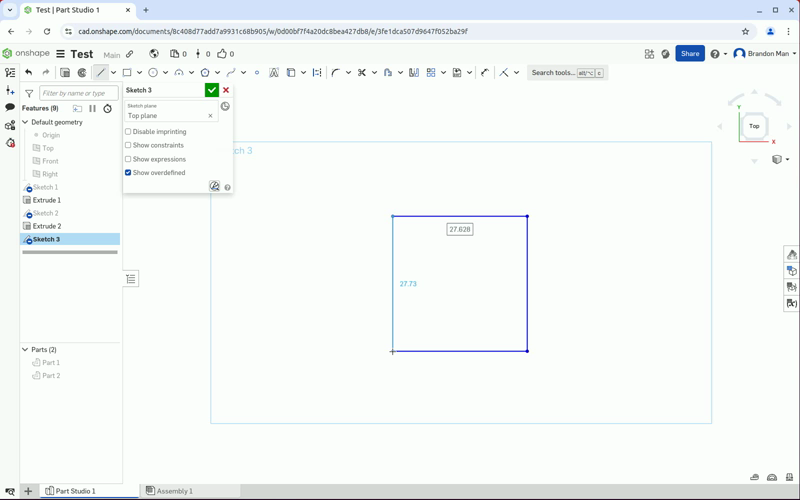
key(esc)
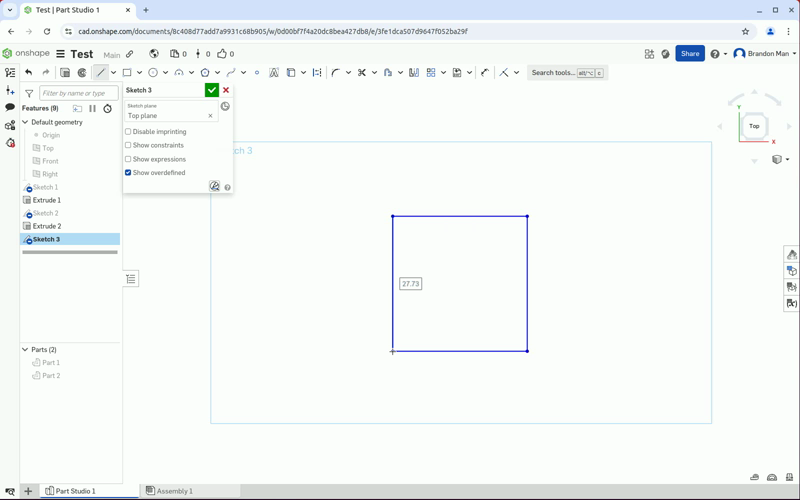
mouse_move(499, 284)
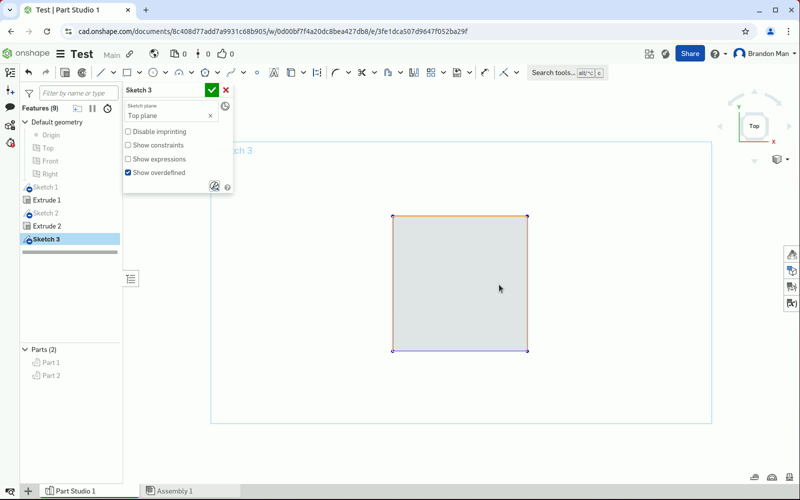
click(499, 284)
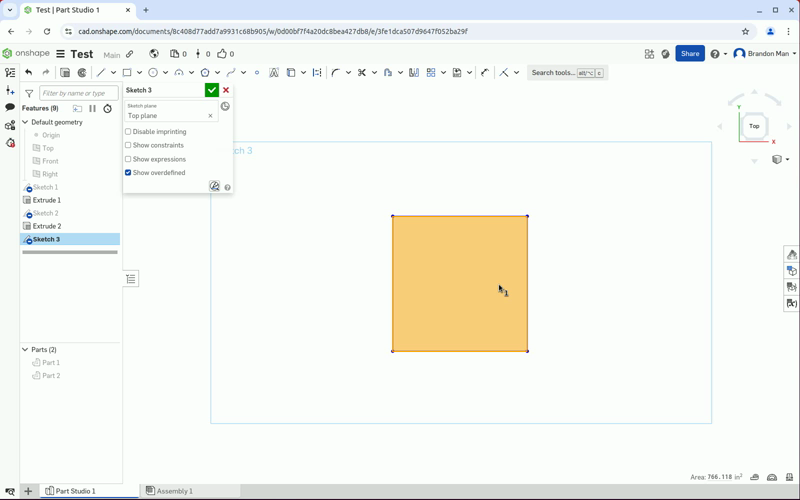
mouse_move(73, 352)
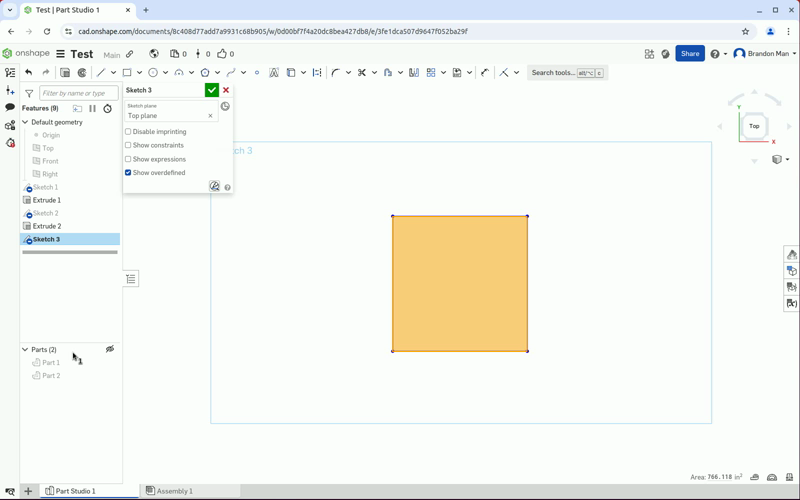
key(shift+y)
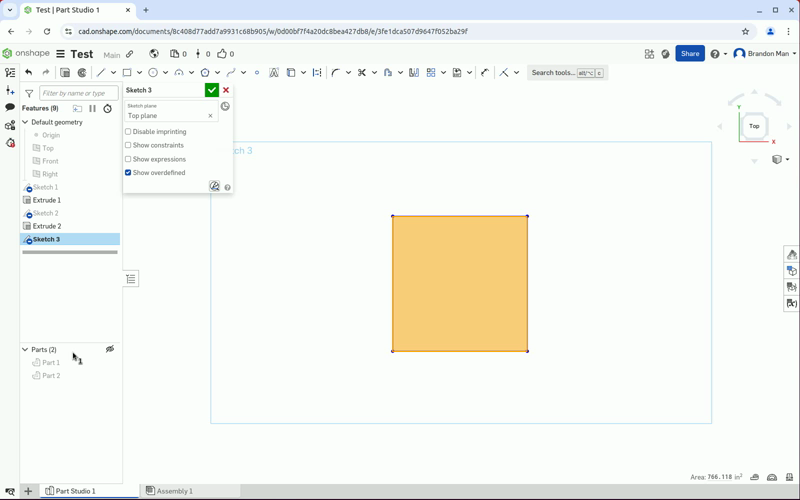
key(shift+e)
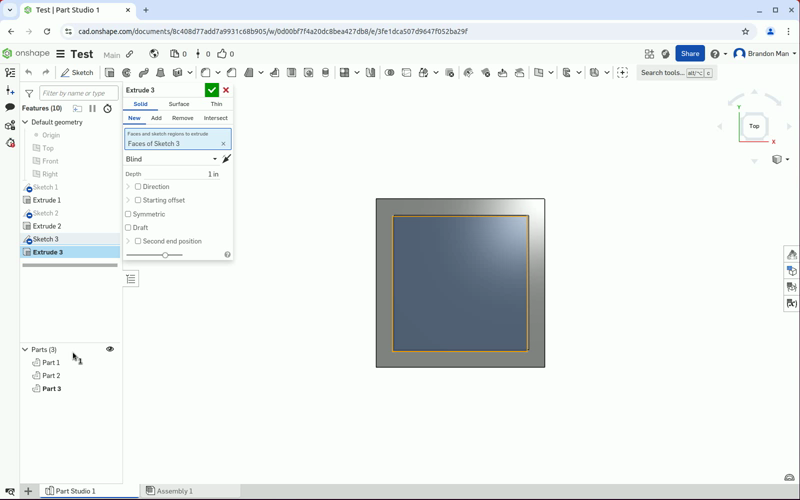
mouse_move(143, 106)
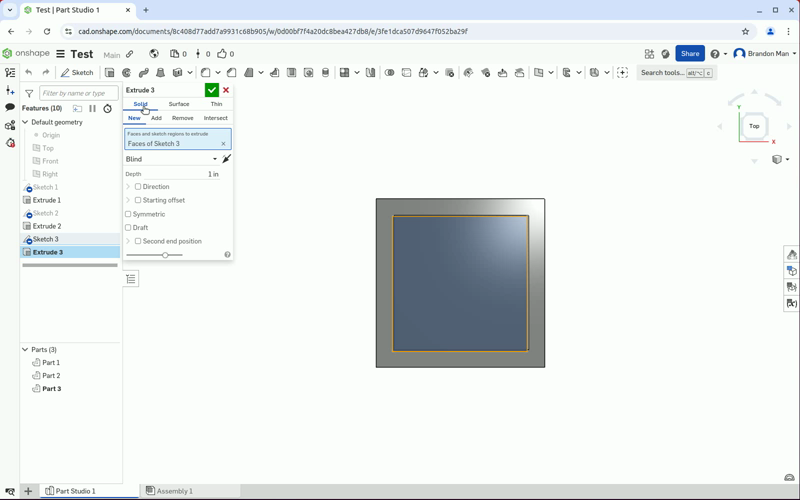
click(143, 106)
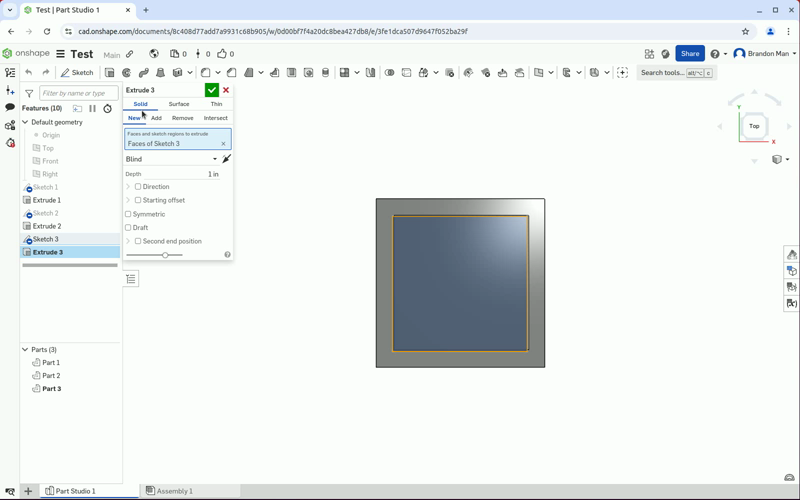
mouse_move(137, 120)
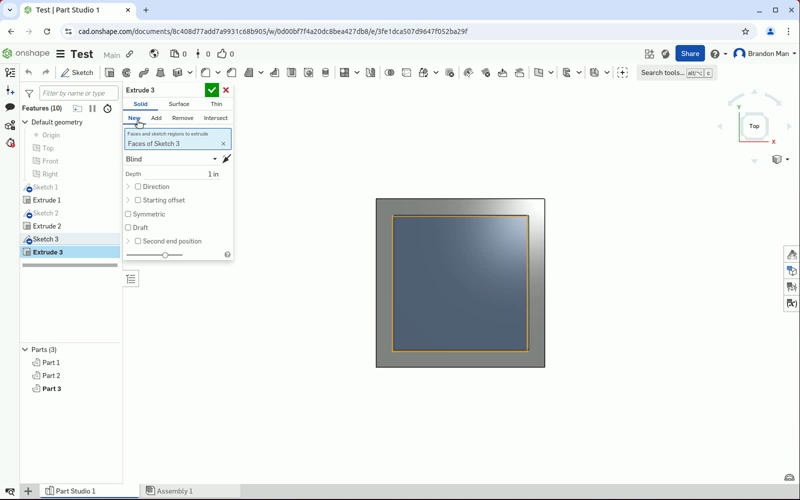
click(137, 120)
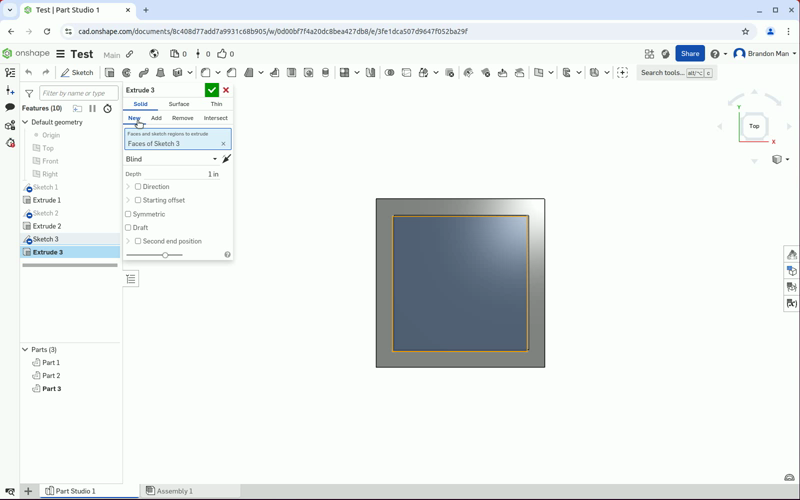
key(tab, 4)
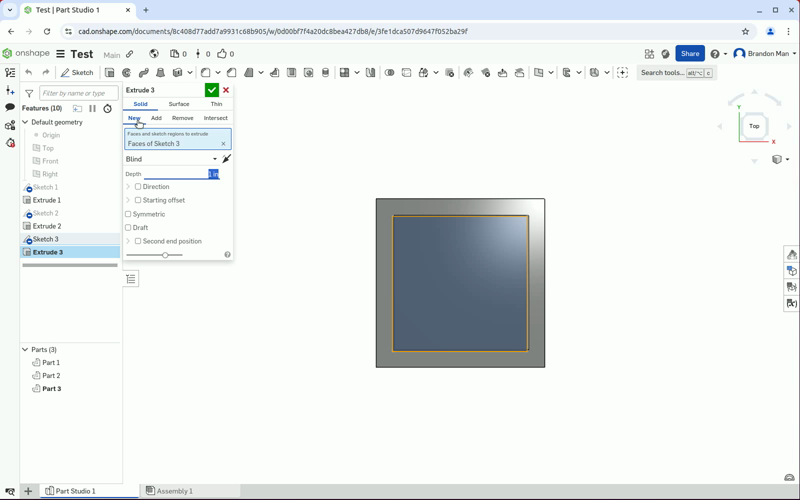
text(23.108)
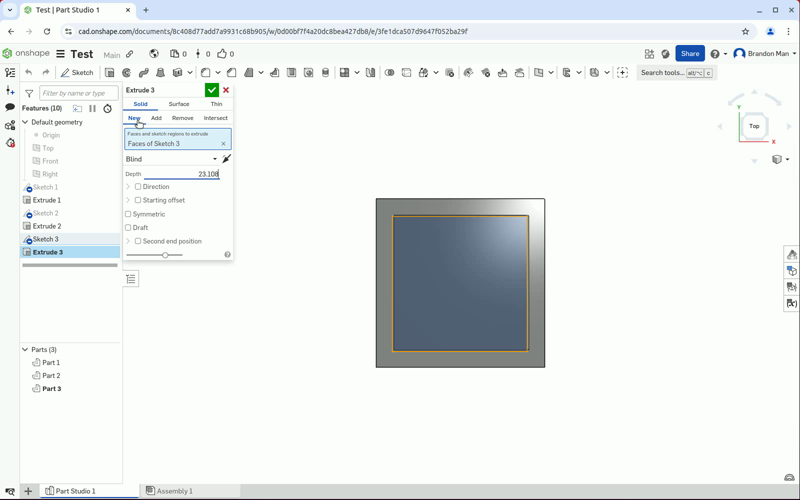
key(enter)
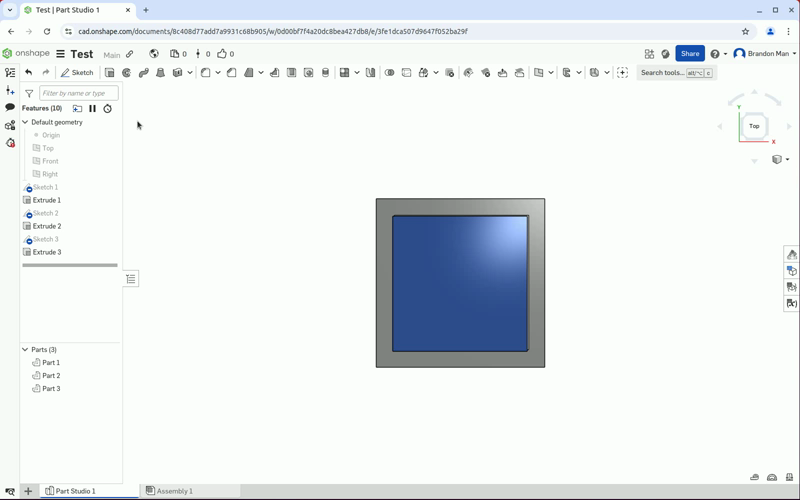
key(shift+h)
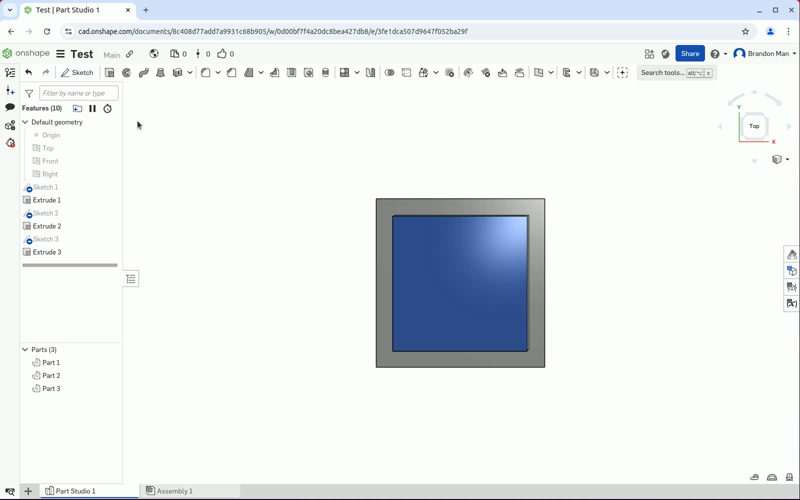
key(shift+h)
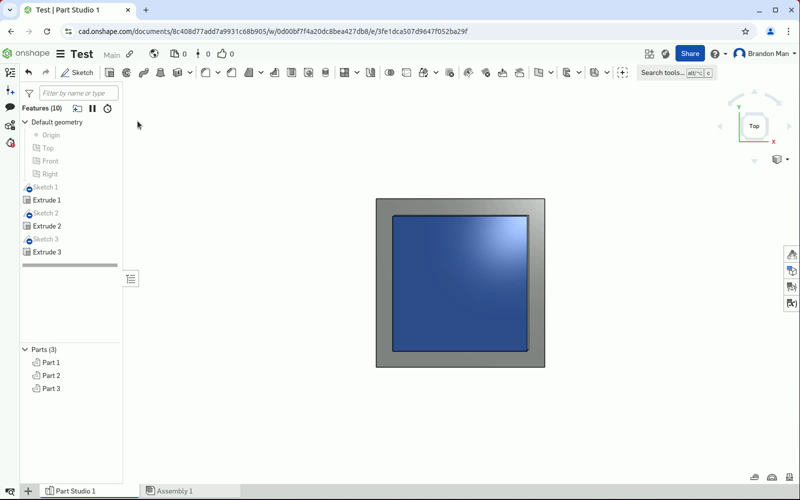
key(shift+7)
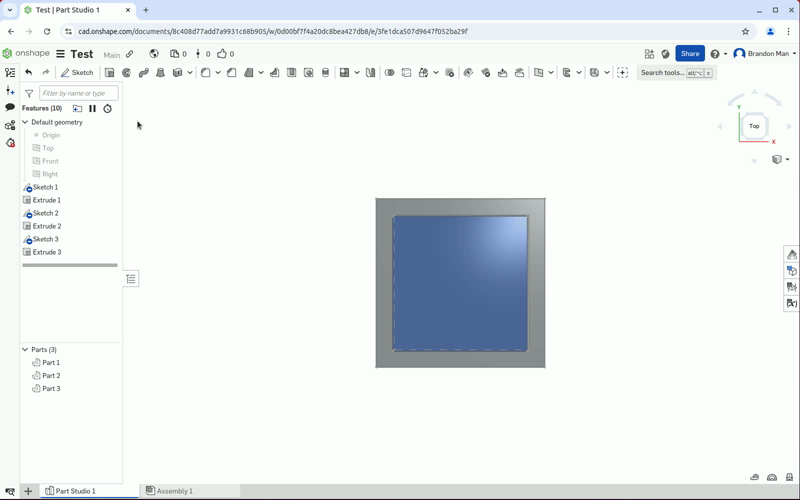
key(up, 3)
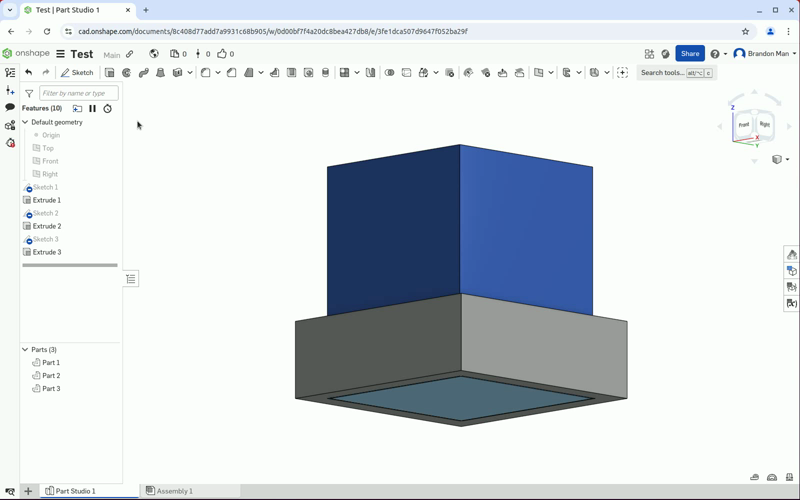
key(left, 3)
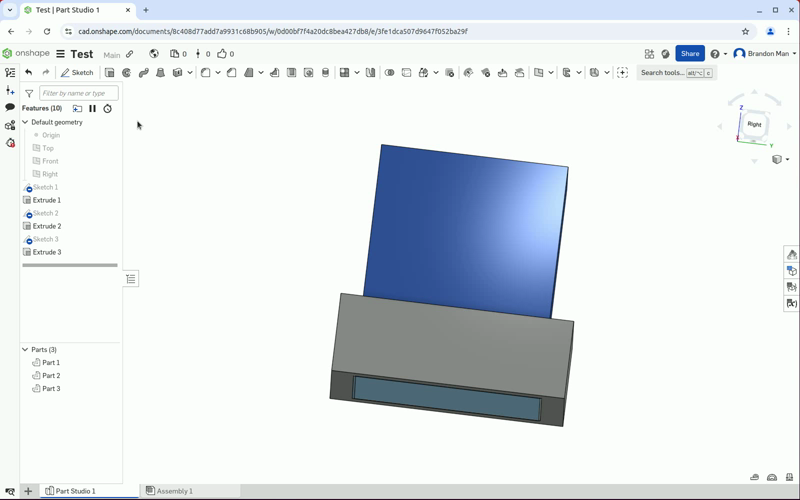
key(right, 3)
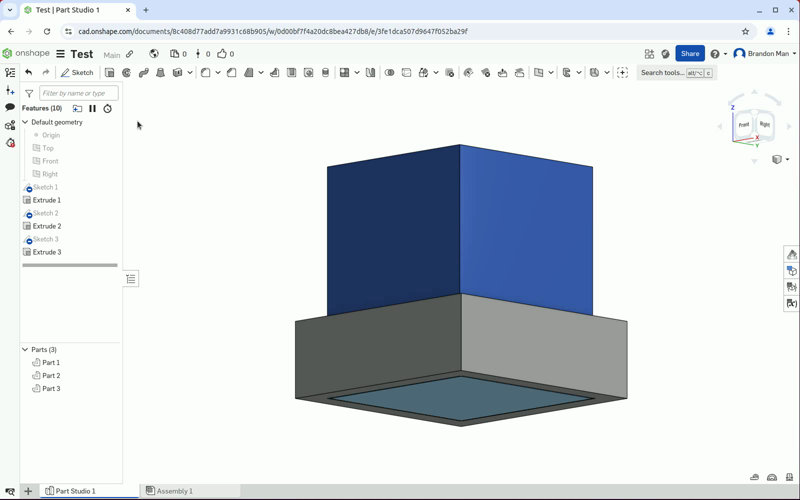
key(down, 3)
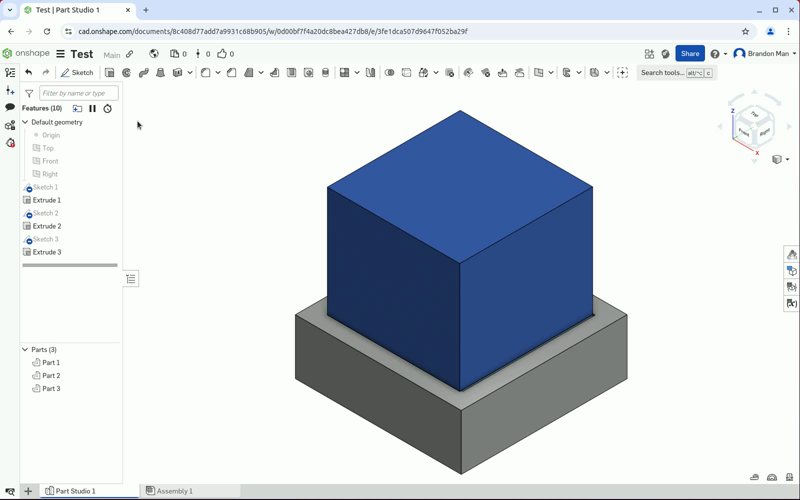
mouse_move(73, 189)
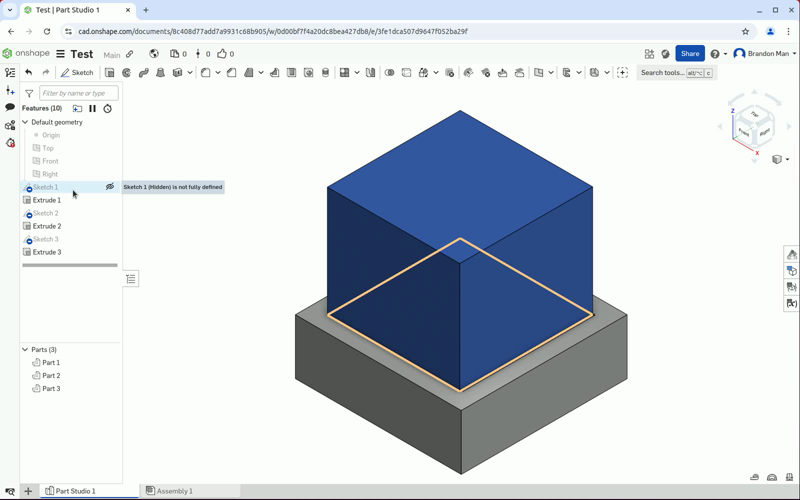
click(73, 189)